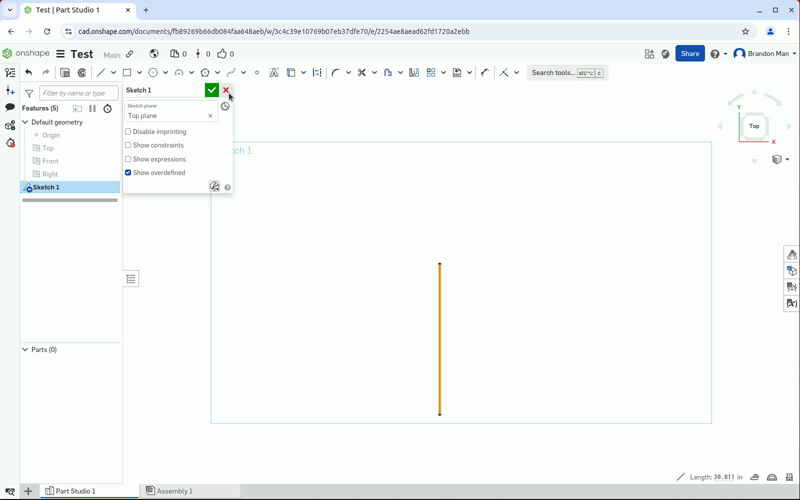
key(shift+h)
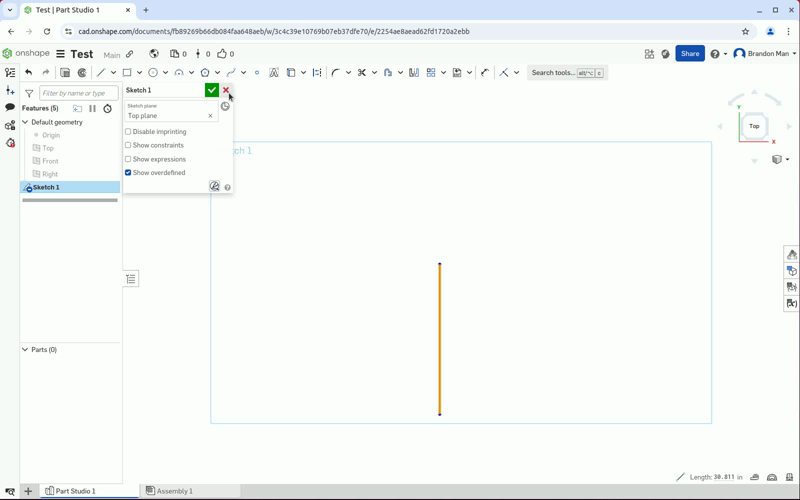
key(shift+s)
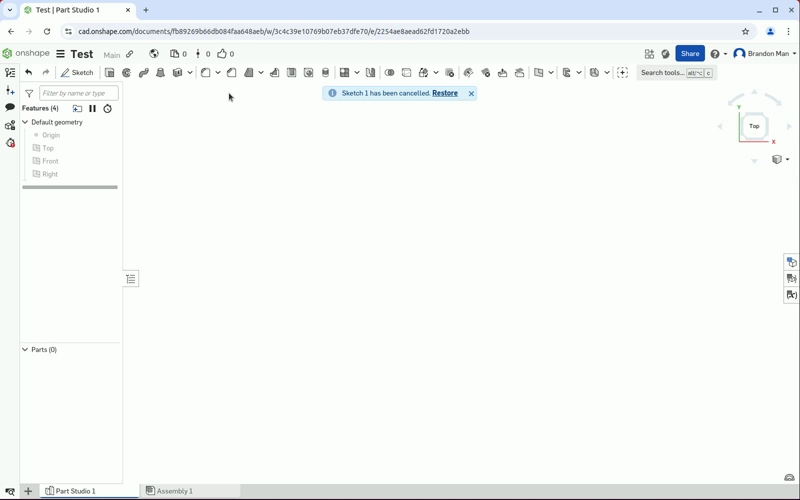
mouse_move(73, 150)
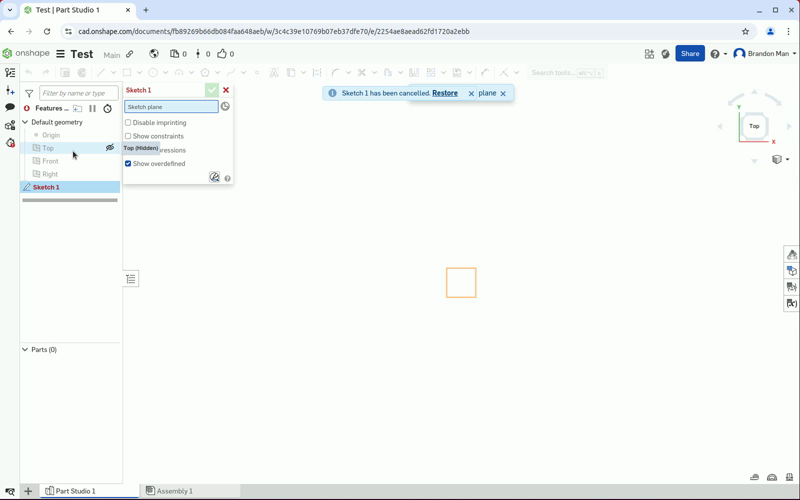
click(73, 150)
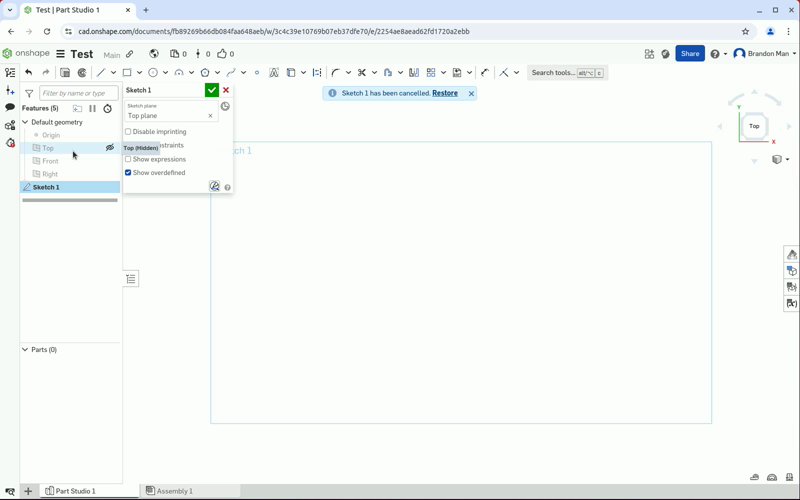
mouse_move(73, 352)
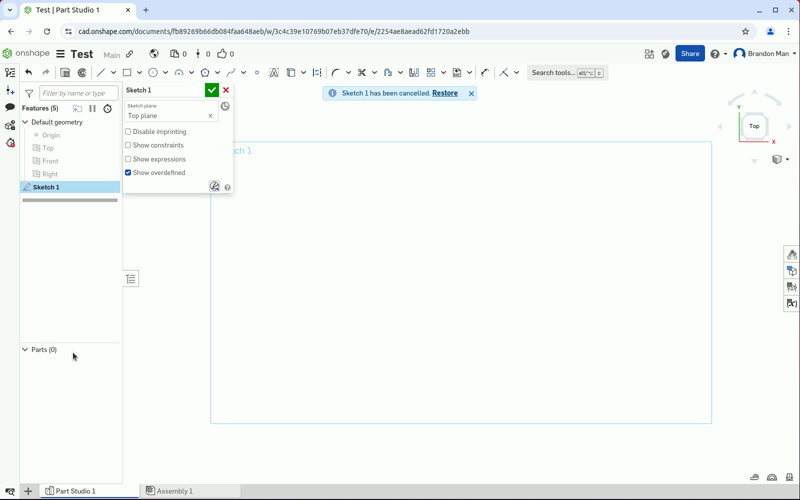
key(y)
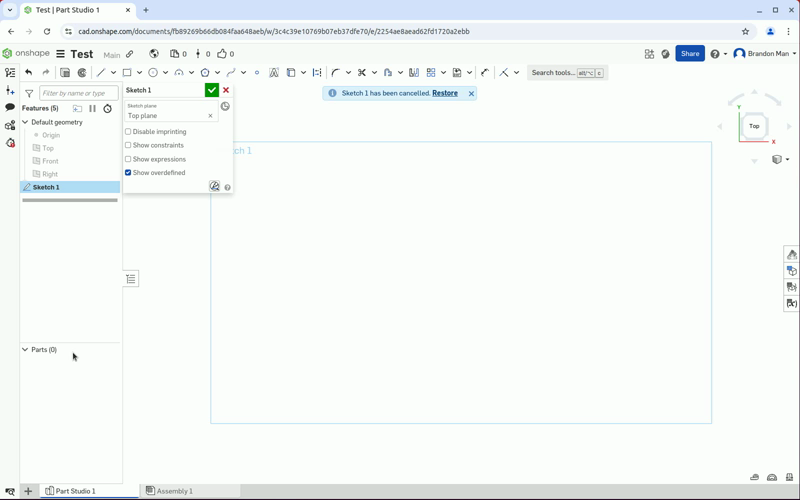
key(c)
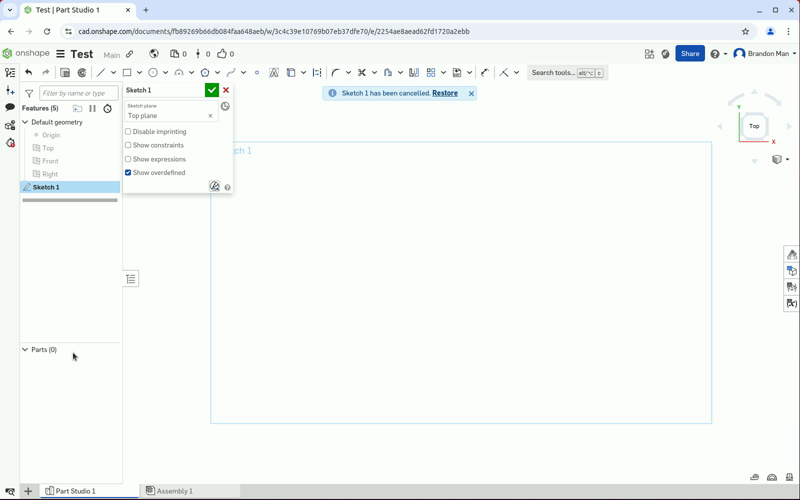
key_down(shift)
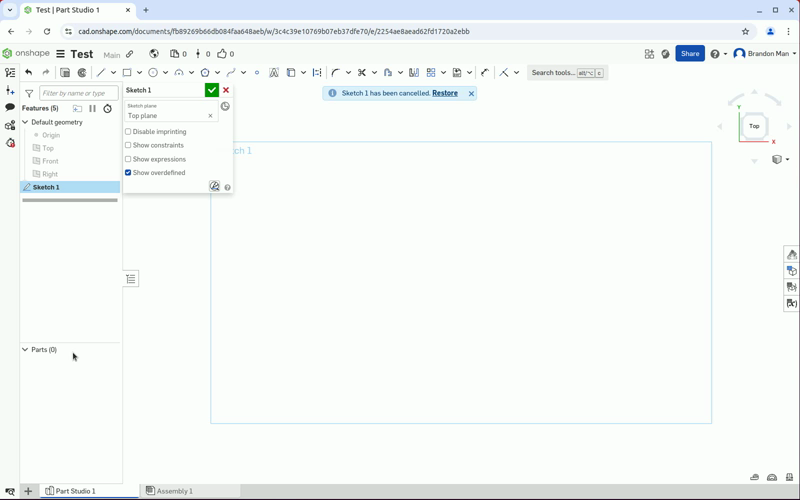
mouse_move(394, 243)
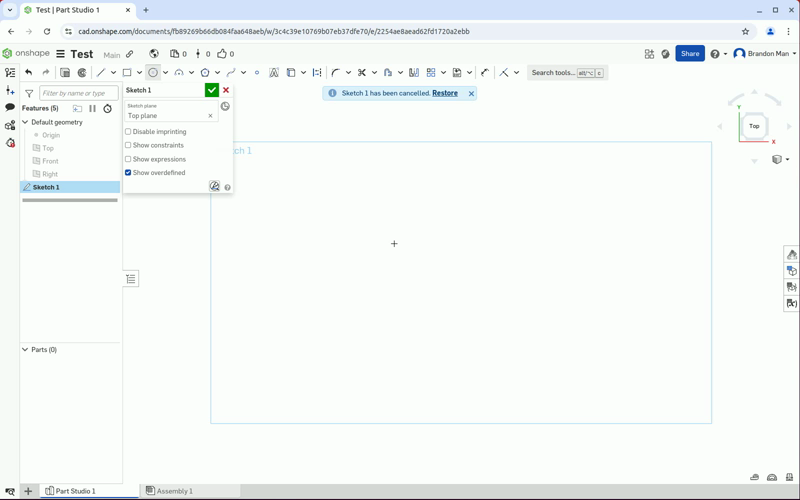
click(394, 243)
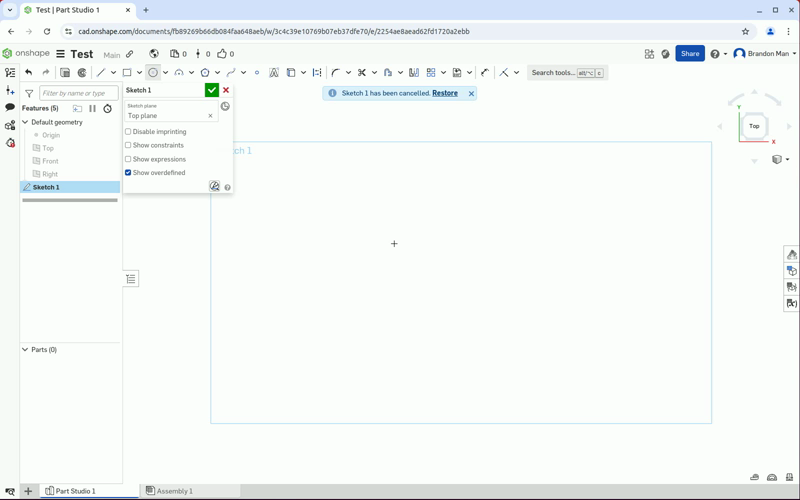
key_up(shift)
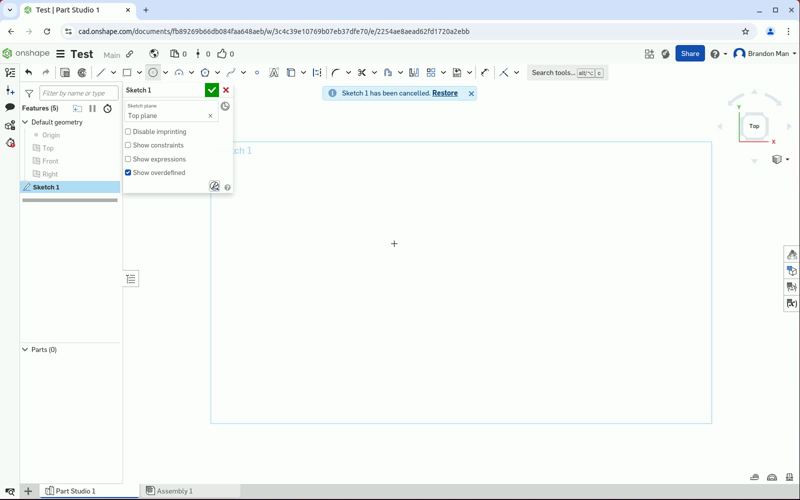
mouse_move(440, 243)
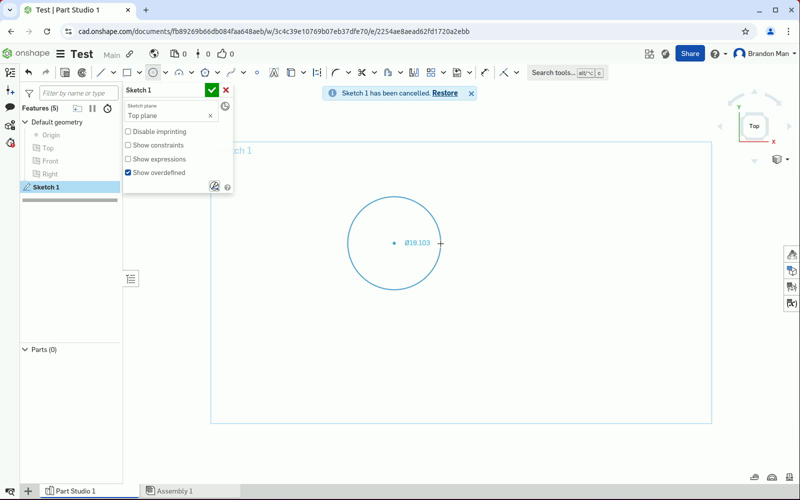
click(440, 243)
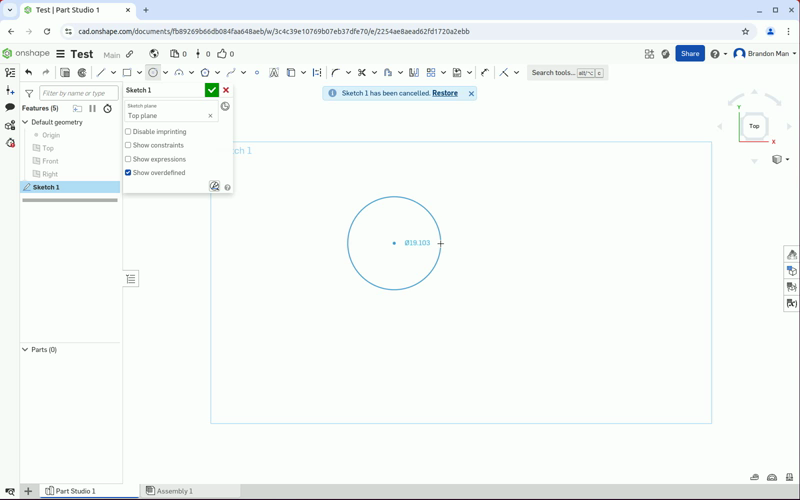
key(esc)
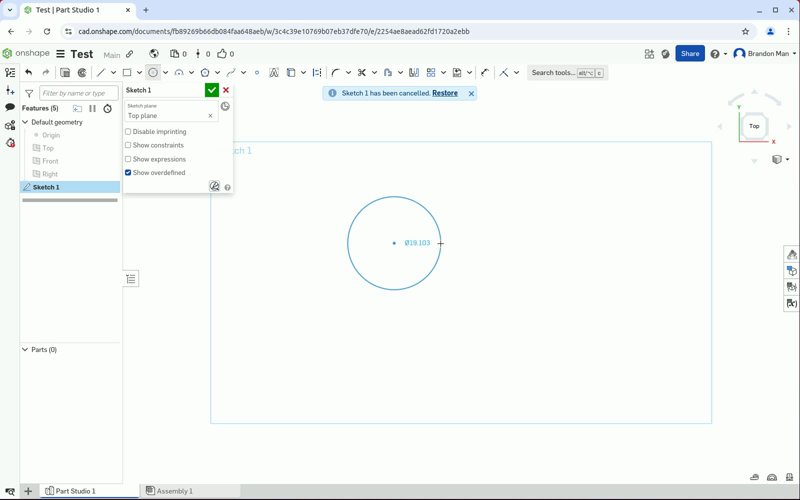
key(c)
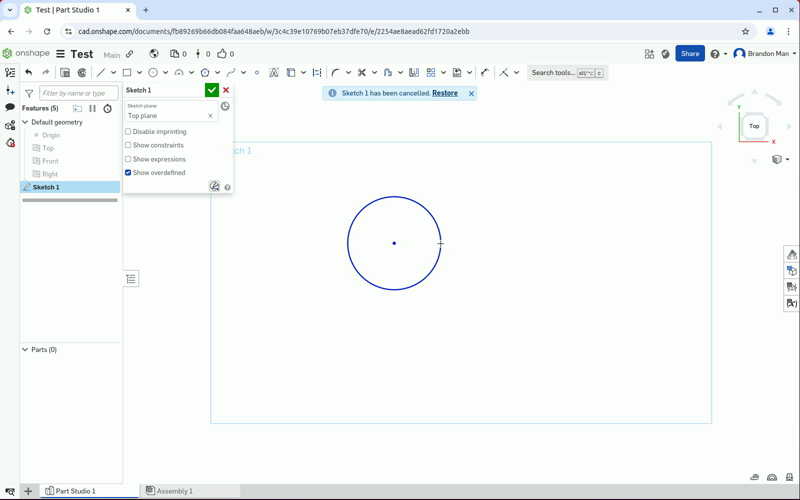
key_down(shift)
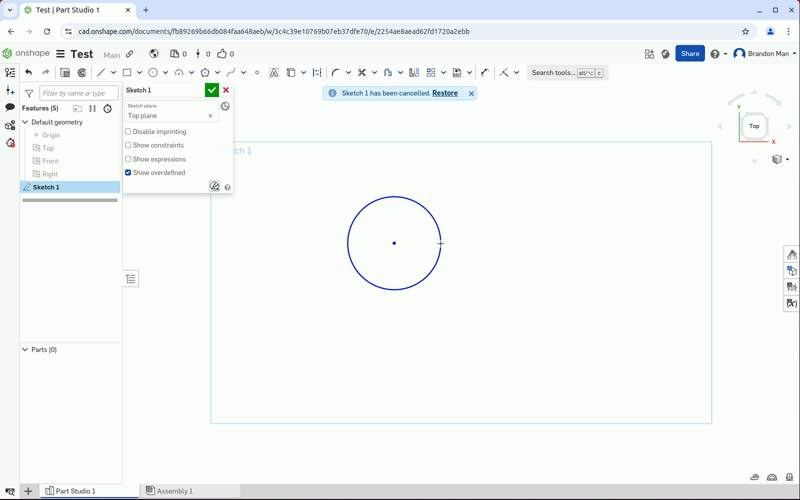
mouse_move(394, 243)
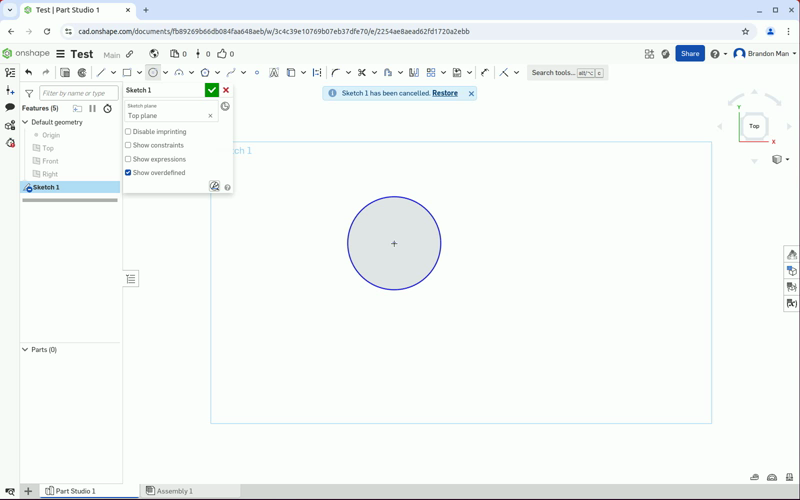
click(394, 243)
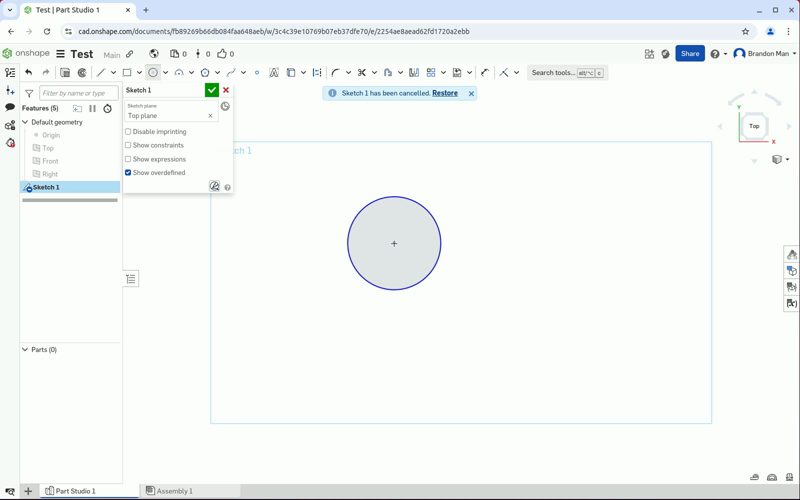
key_up(shift)
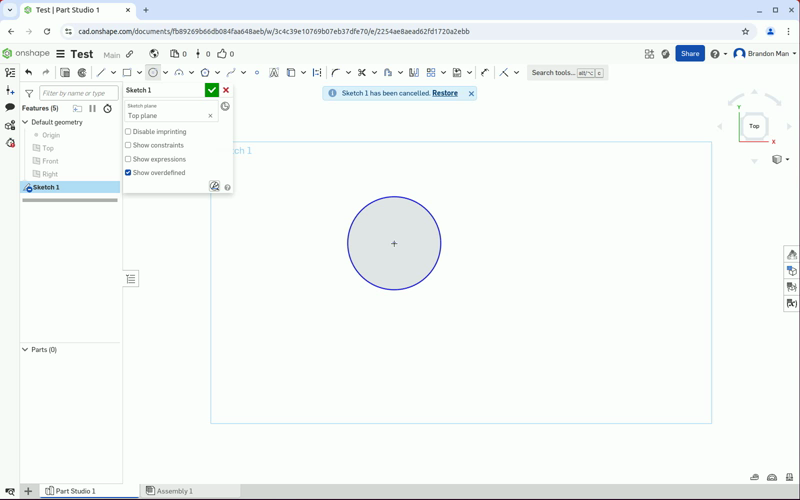
mouse_move(402, 243)
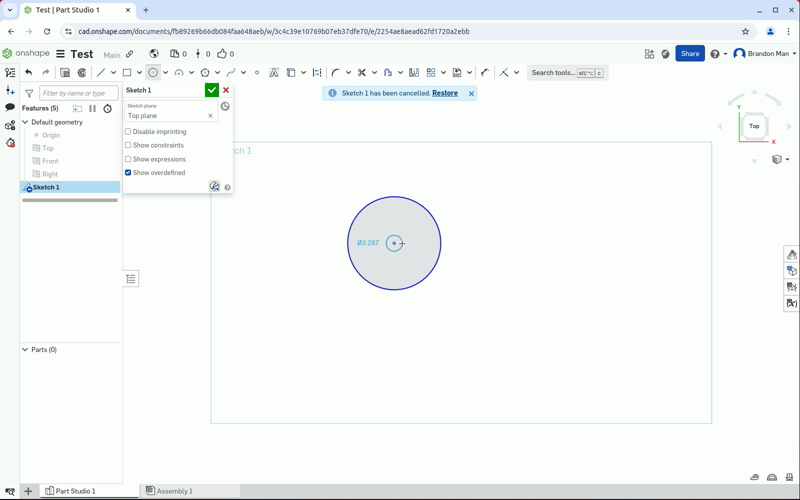
click(402, 243)
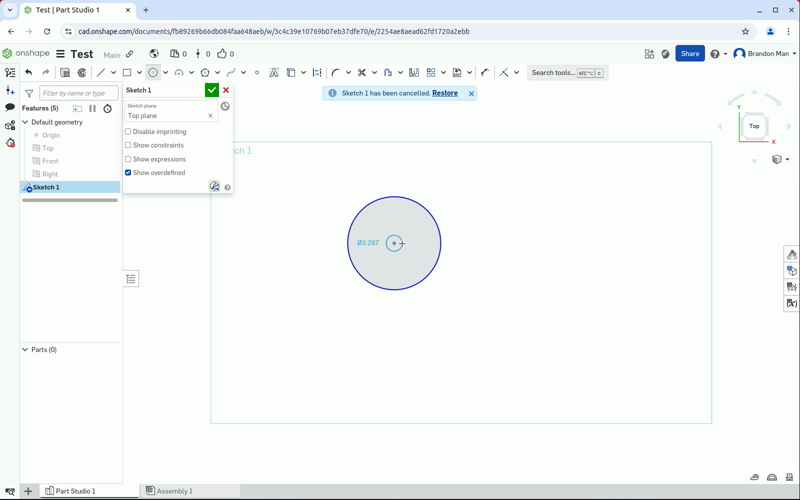
key(esc)
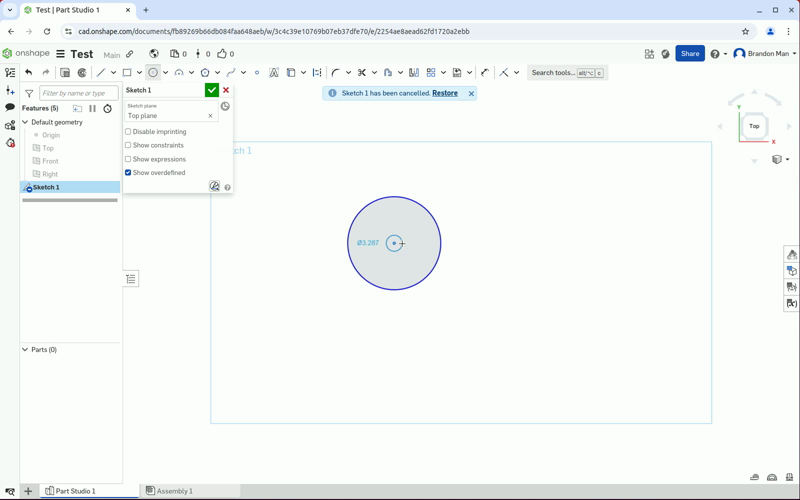
mouse_move(427, 221)
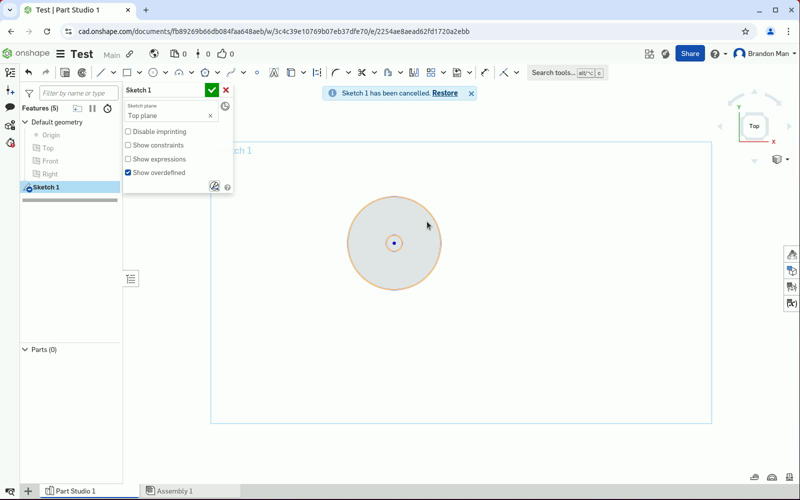
click(427, 221)
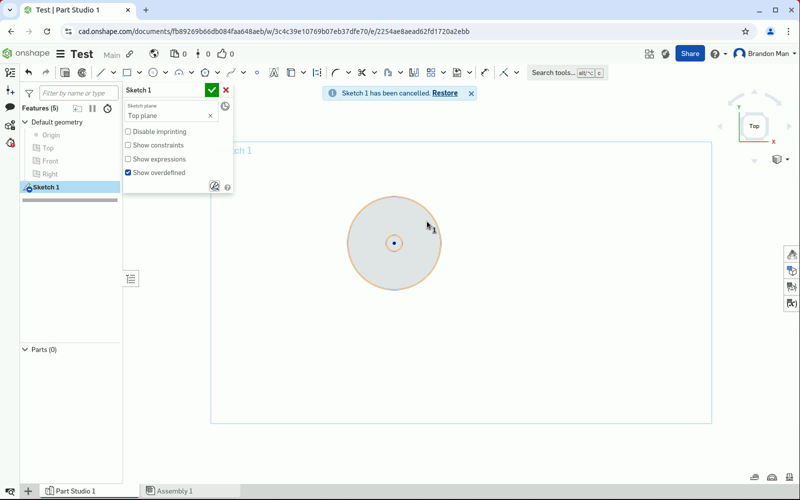
mouse_move(73, 352)
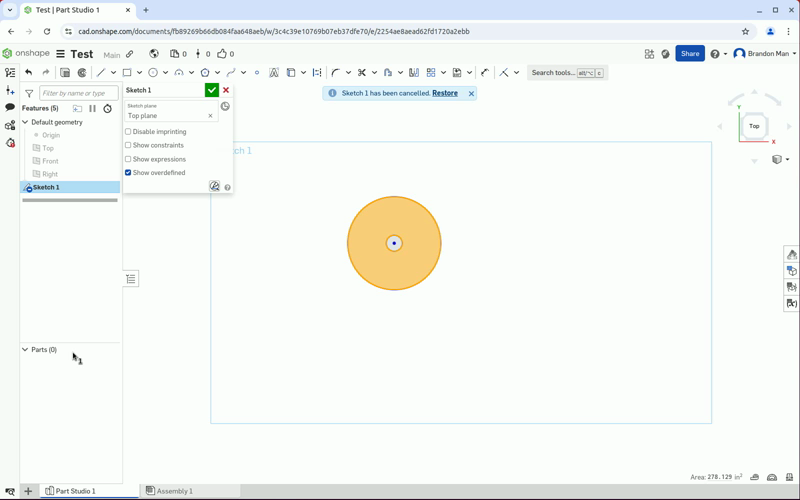
key(shift+y)
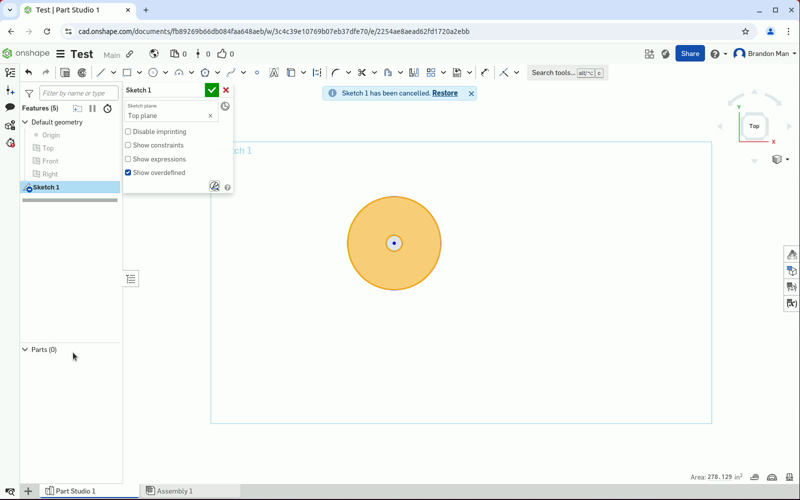
key(shift+e)
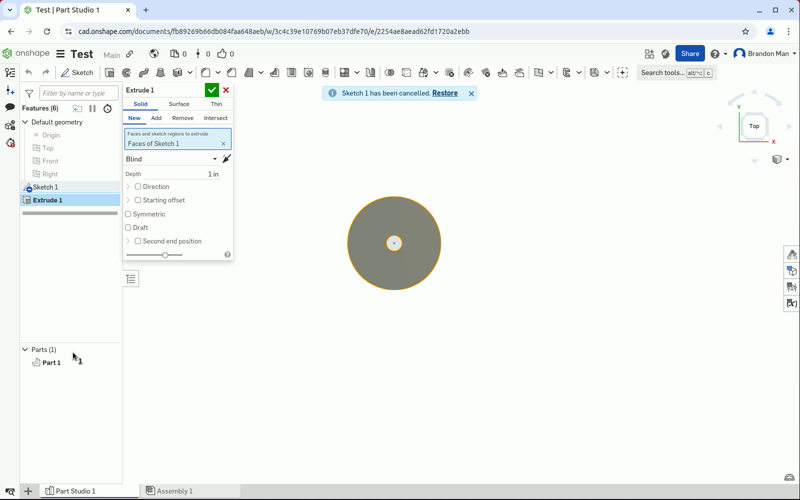
mouse_move(143, 106)
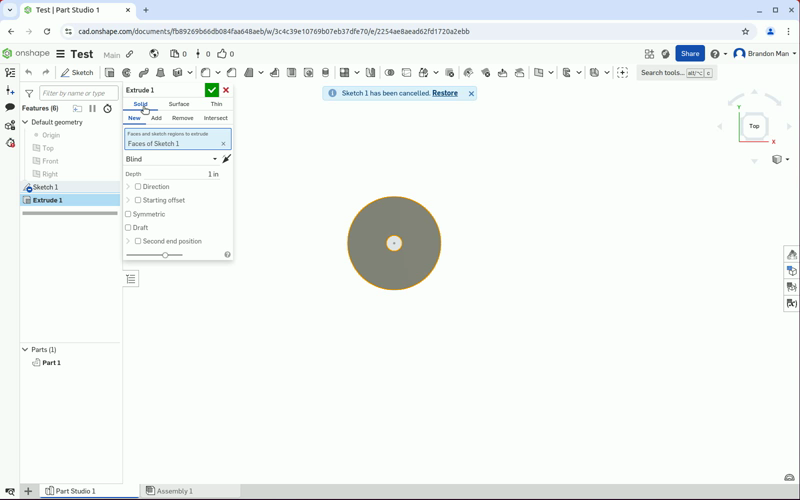
click(143, 106)
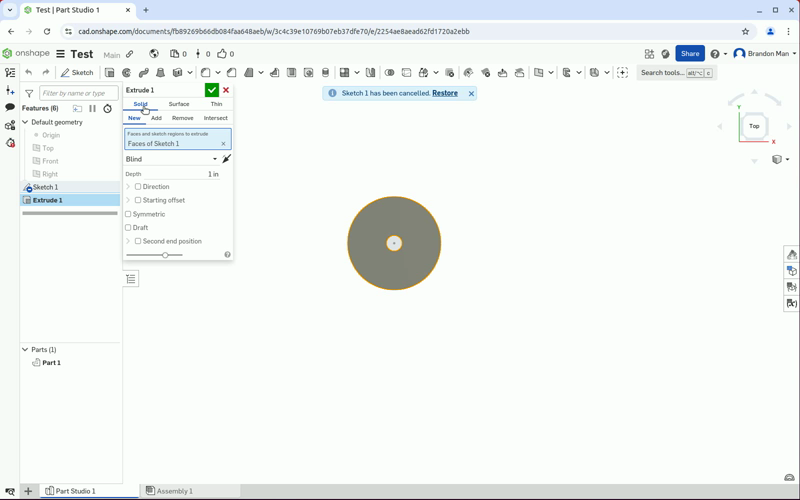
mouse_move(137, 120)
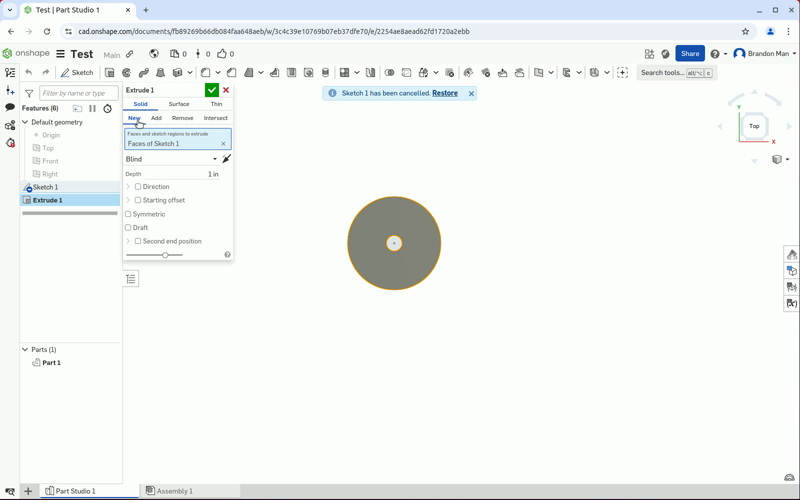
click(137, 120)
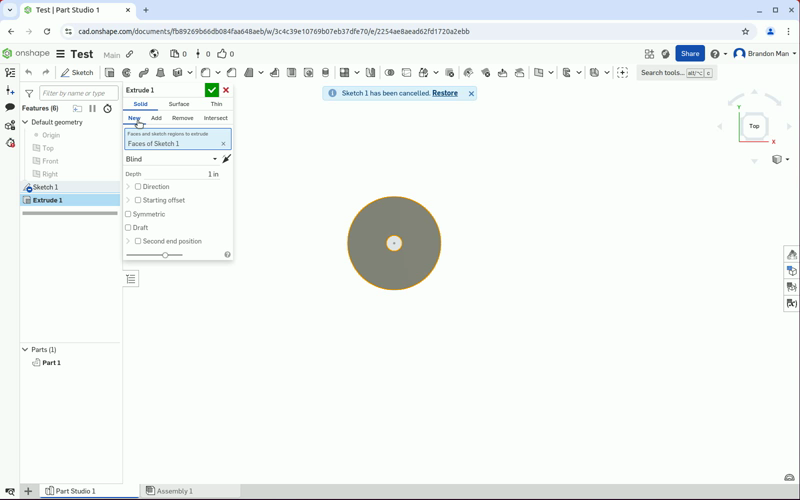
key(tab, 4)
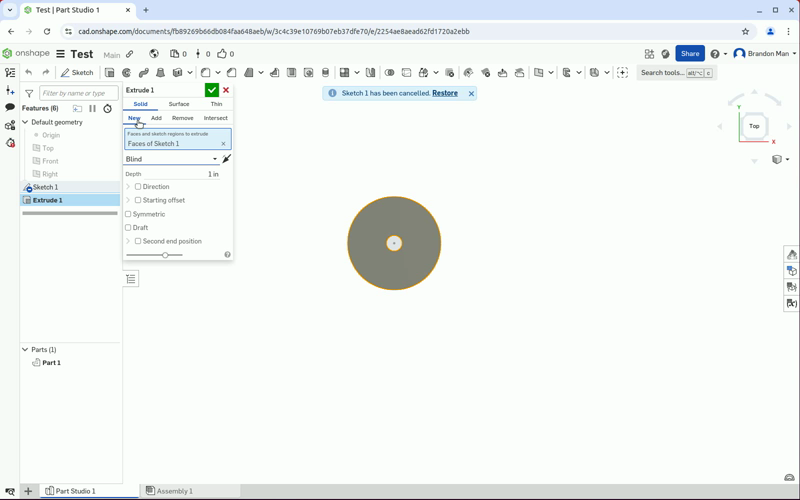
text(1.685)
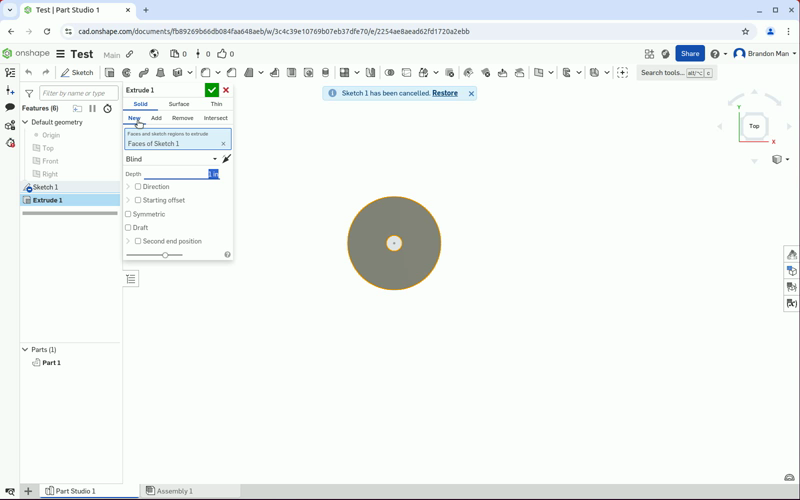
key(enter)
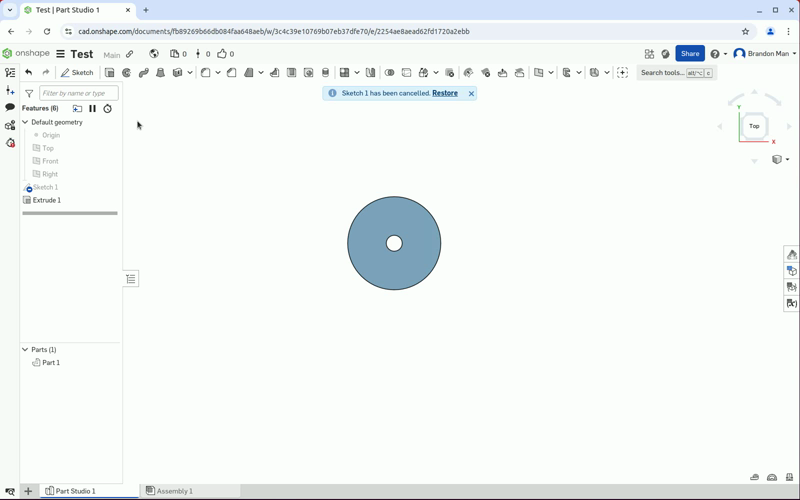
key(shift+h)
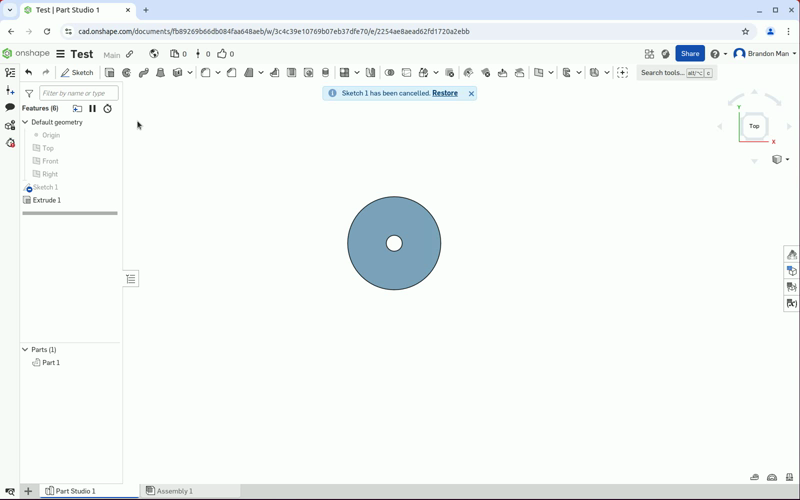
key(shift+h)
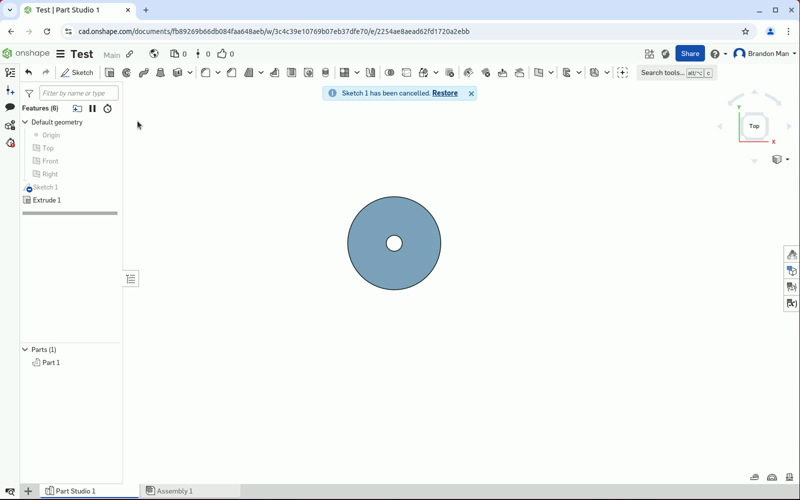
mouse_move(73, 189)
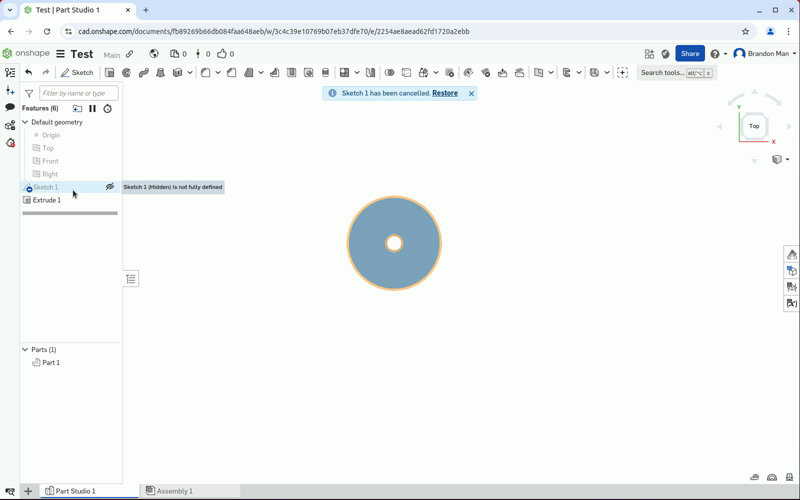
click(73, 189)
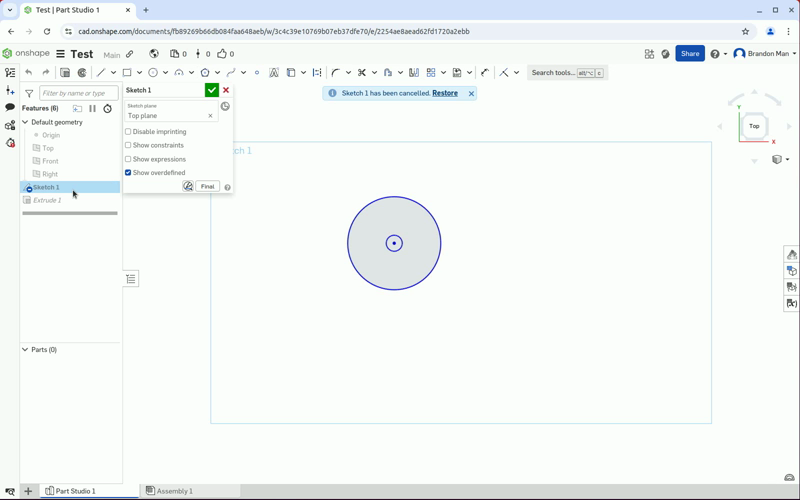
mouse_move(229, 92)
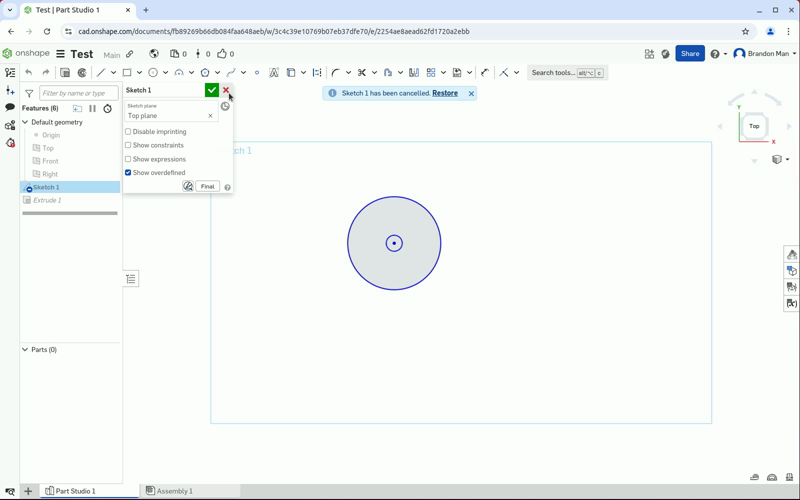
click(229, 92)
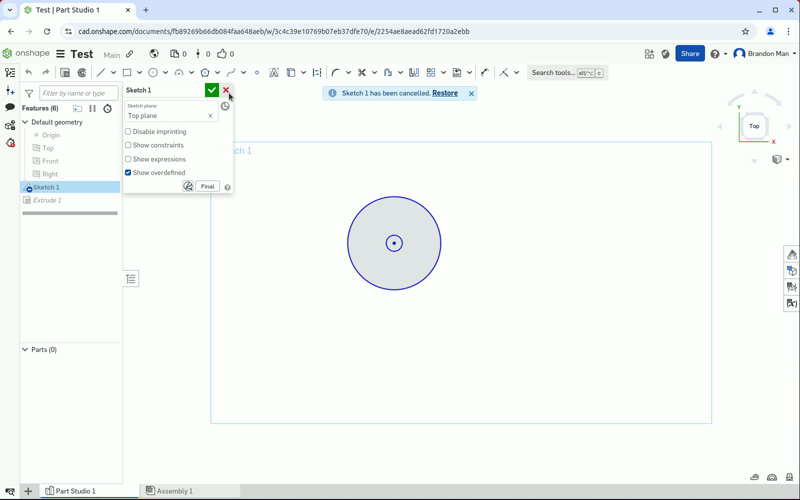
key(shift+s)
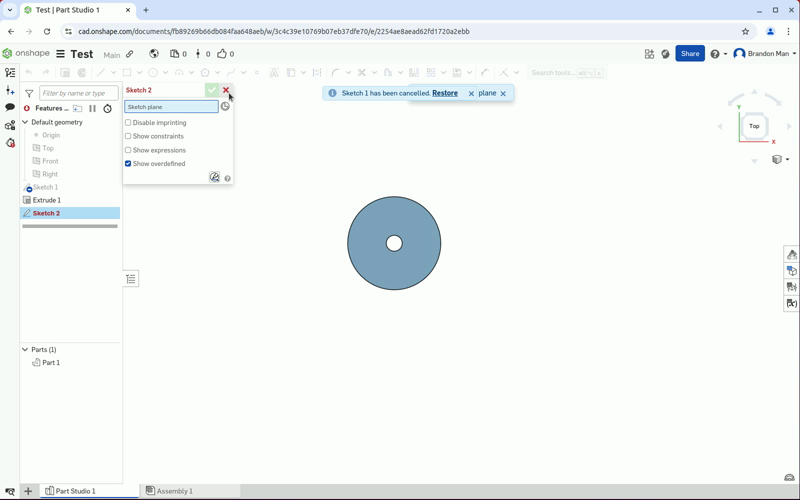
mouse_move(73, 150)
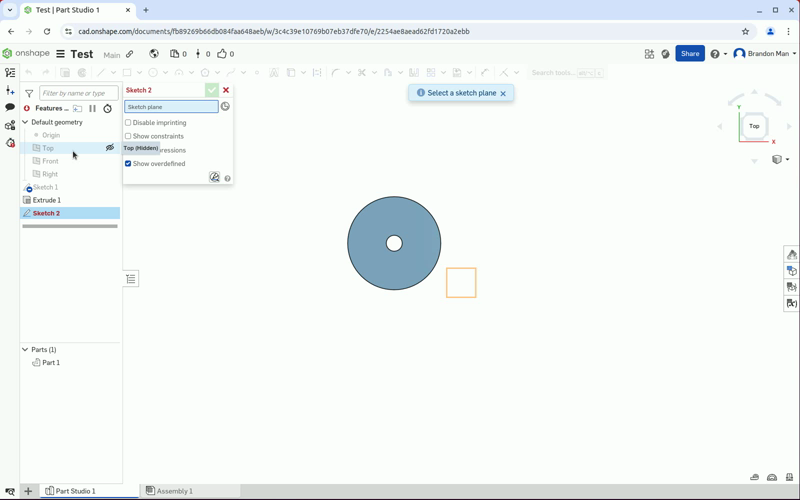
click(73, 150)
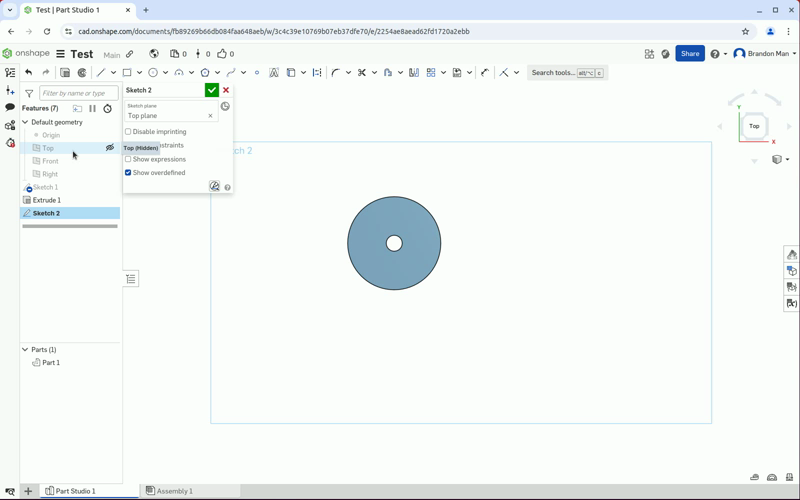
mouse_move(73, 352)
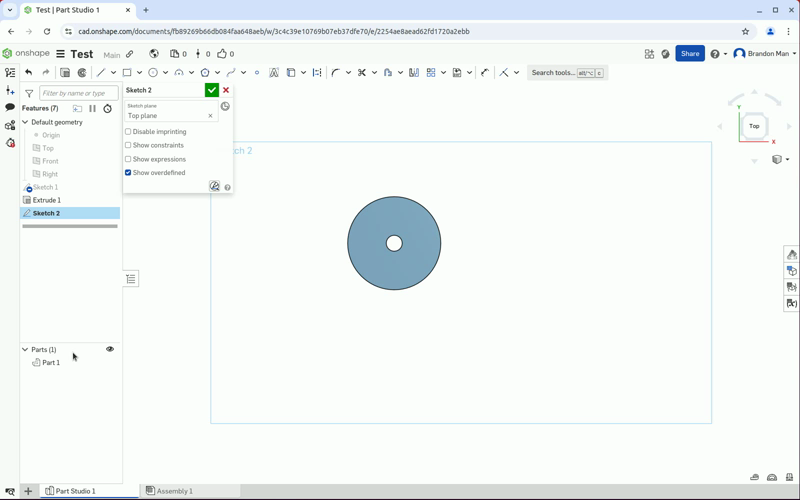
key(y)
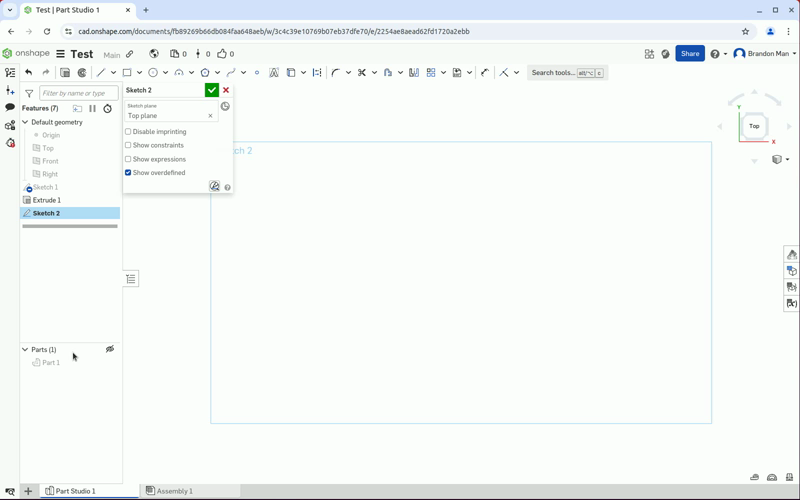
key(c)
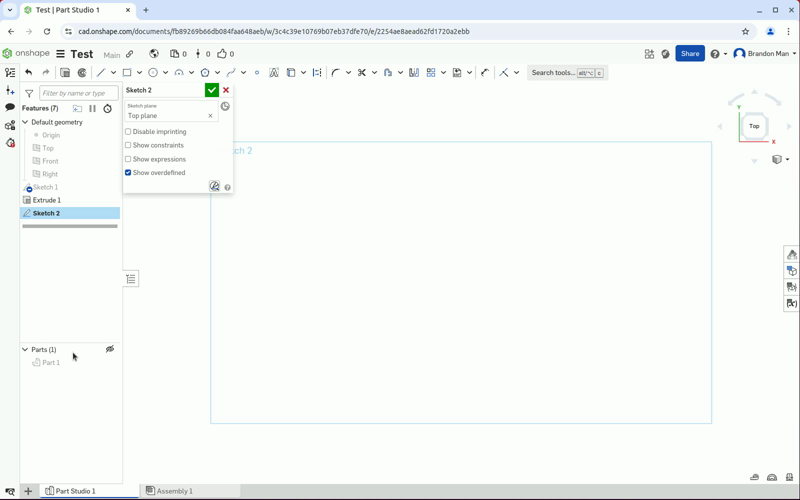
key_down(shift)
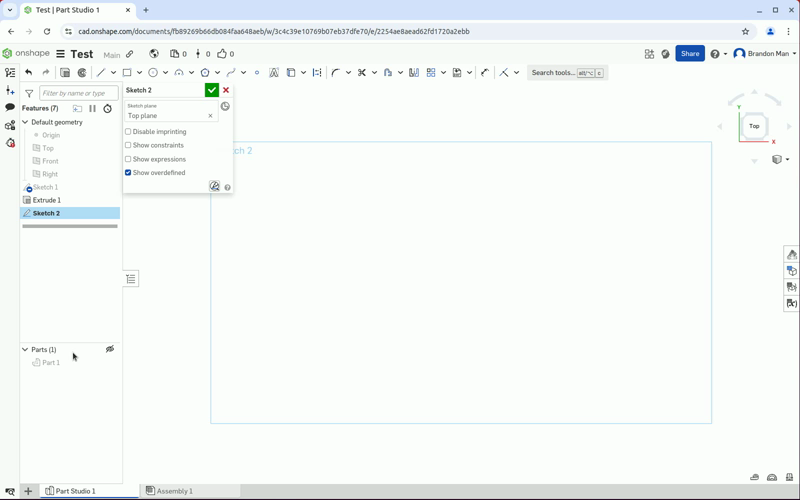
mouse_move(393, 243)
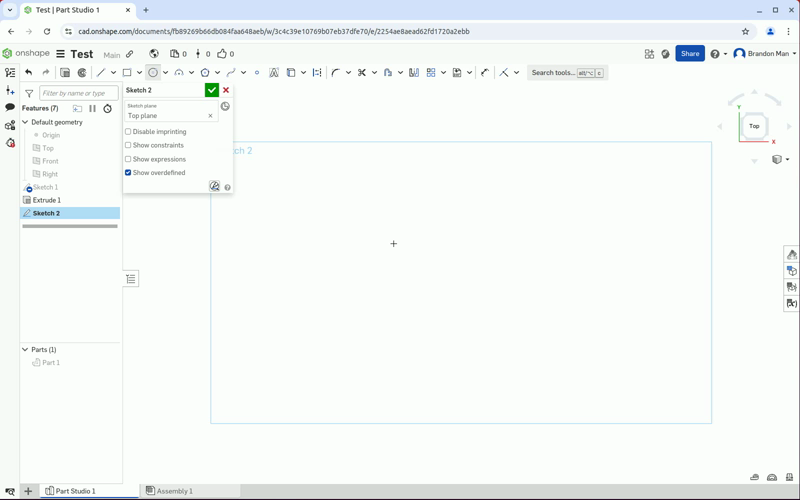
click(393, 243)
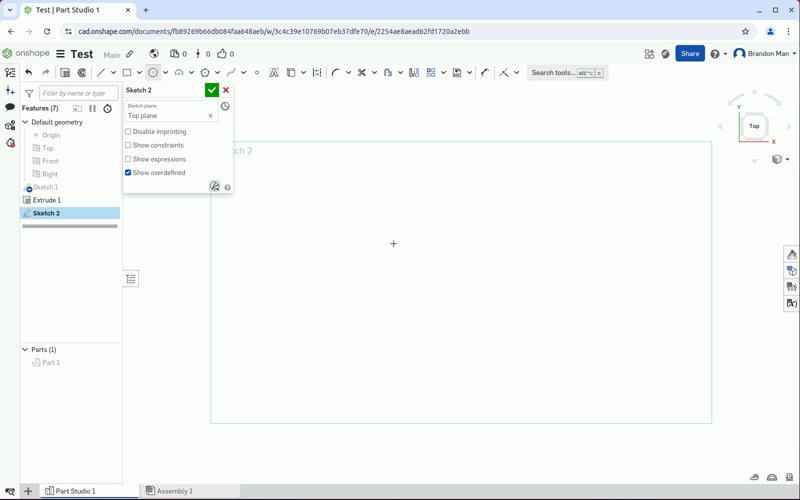
key_up(shift)
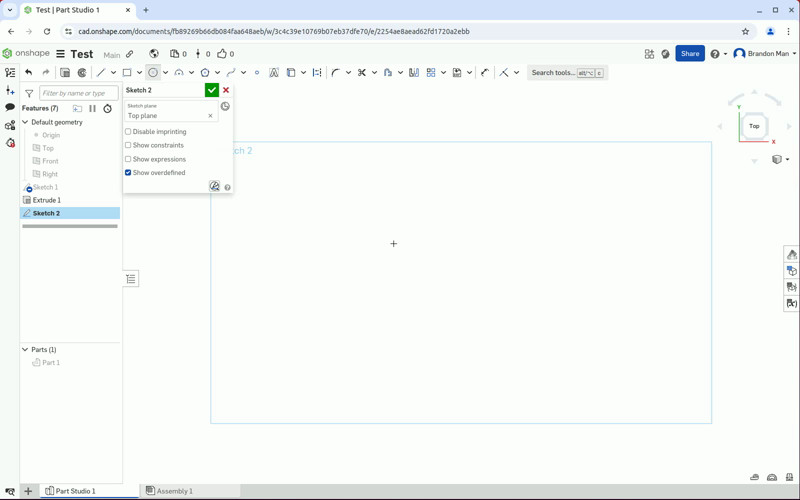
mouse_move(401, 243)
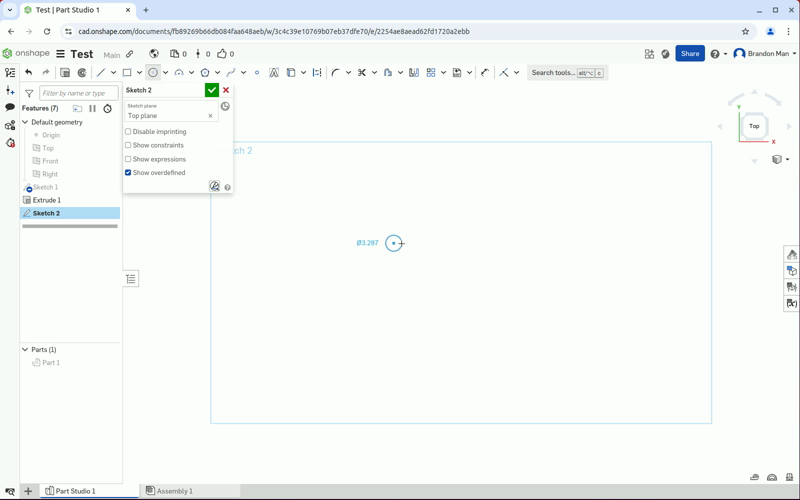
click(401, 243)
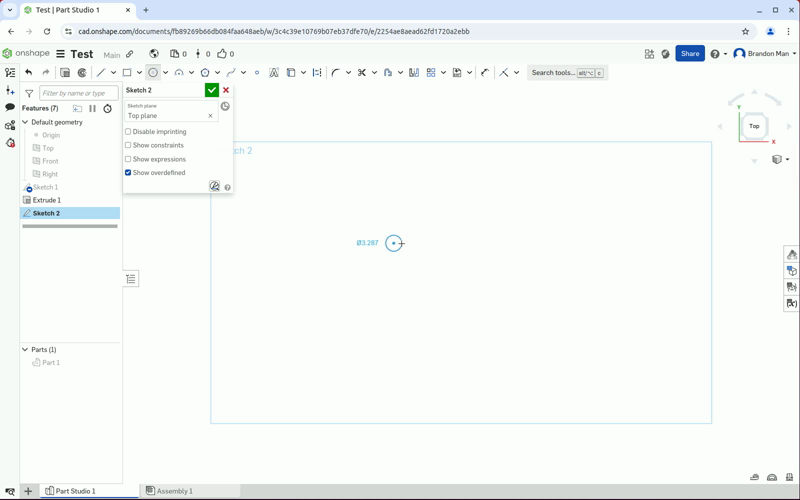
key(esc)
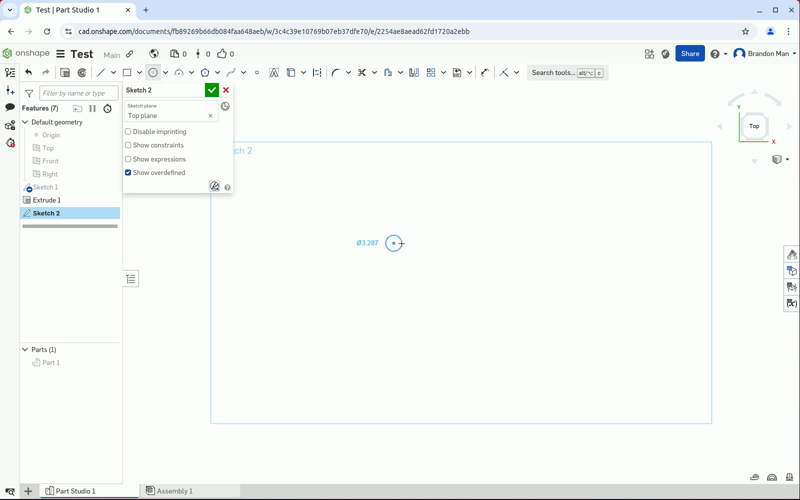
key(c)
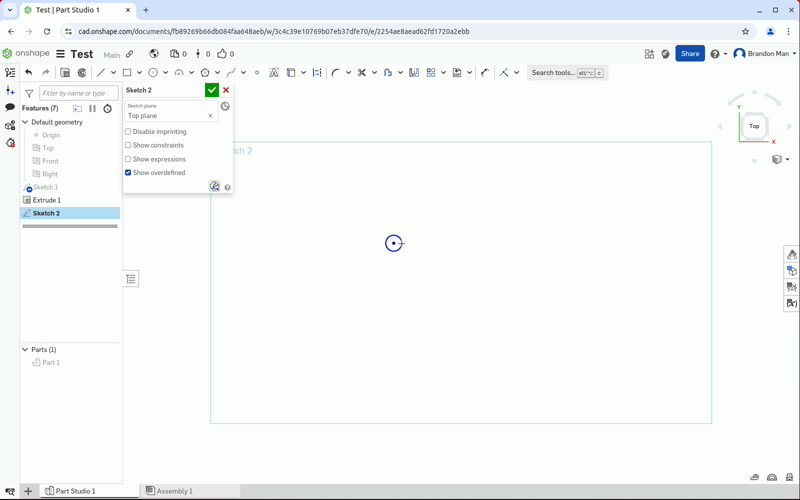
key_down(shift)
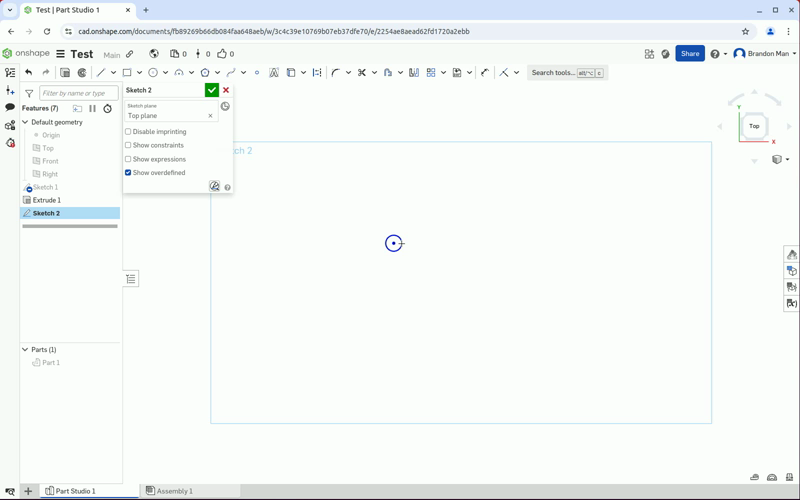
mouse_move(393, 243)
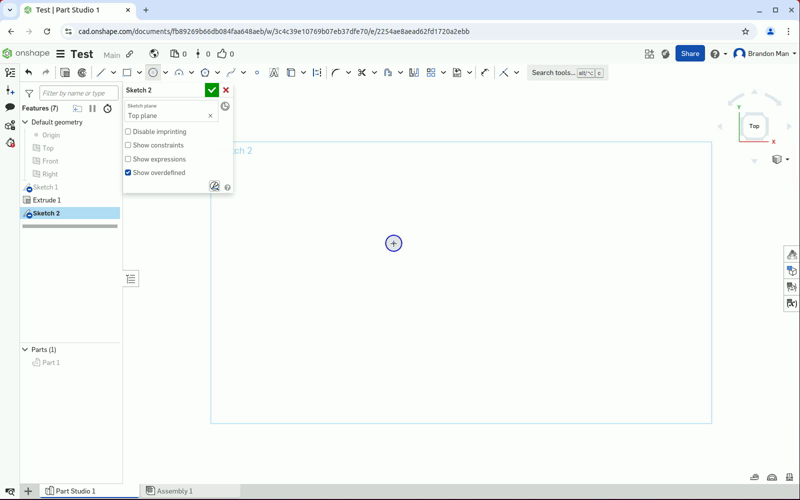
click(393, 243)
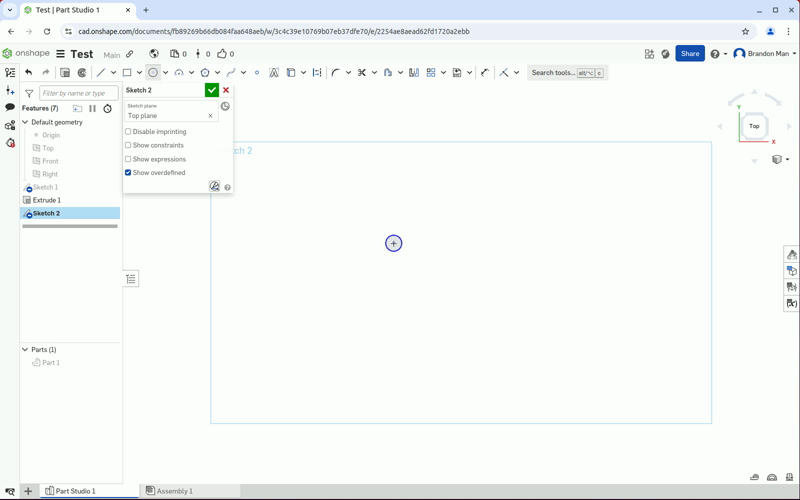
key_up(shift)
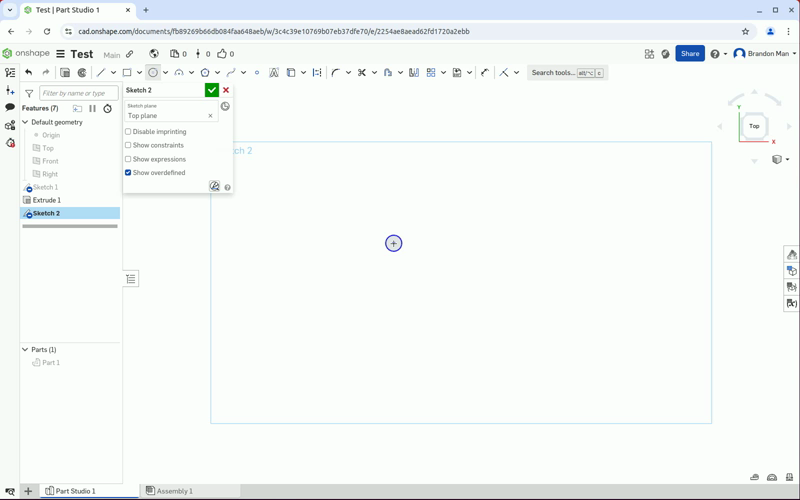
mouse_move(399, 243)
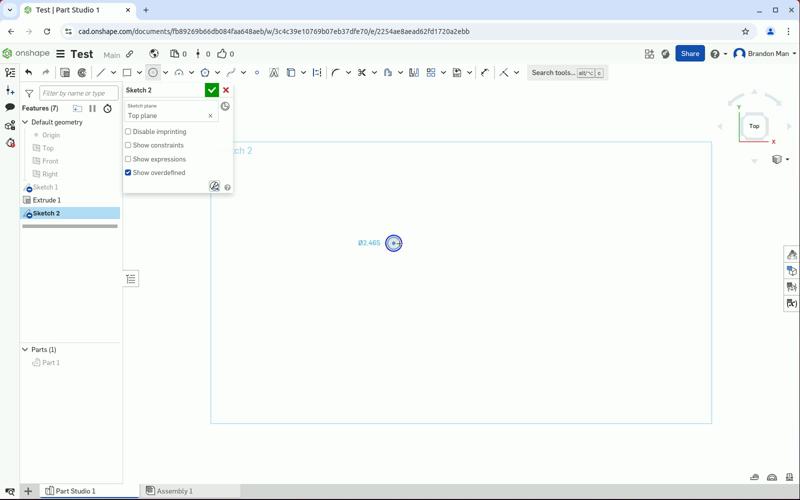
scroll(6)
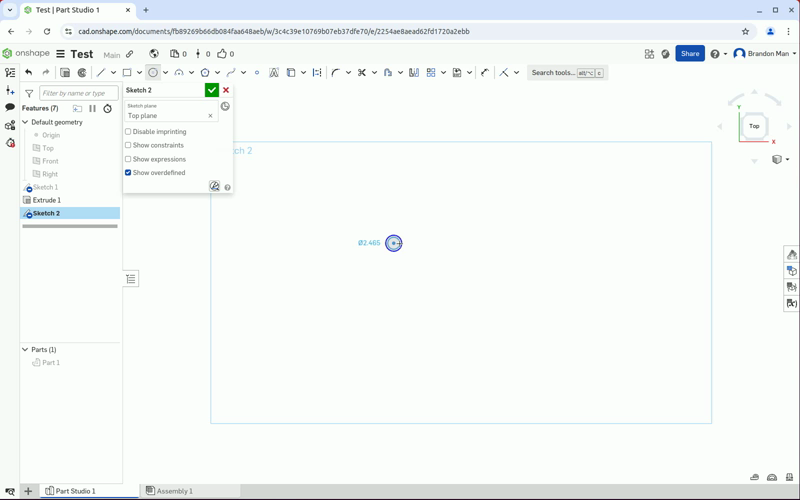
scroll(6)
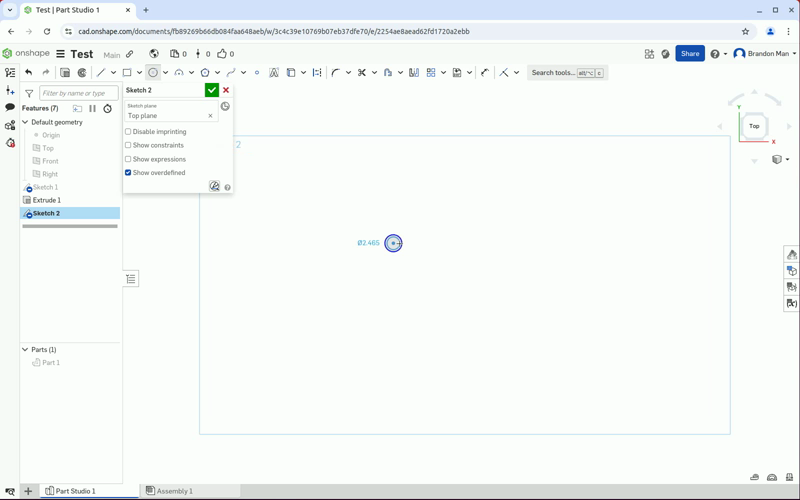
scroll(6)
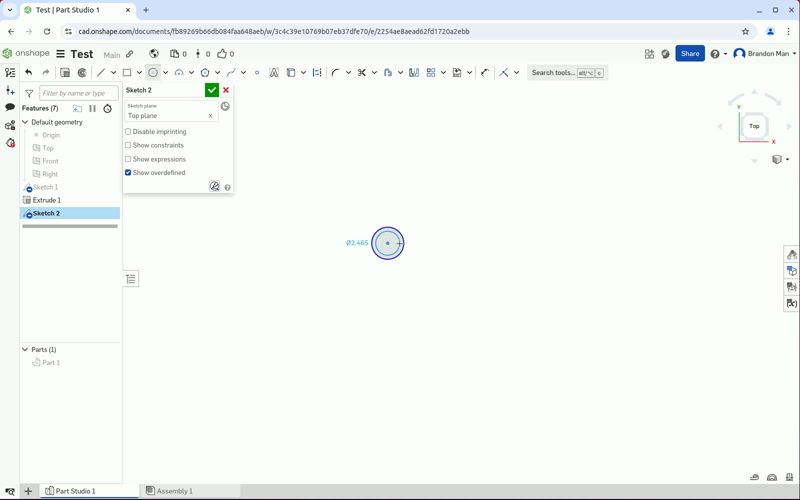
scroll(6)
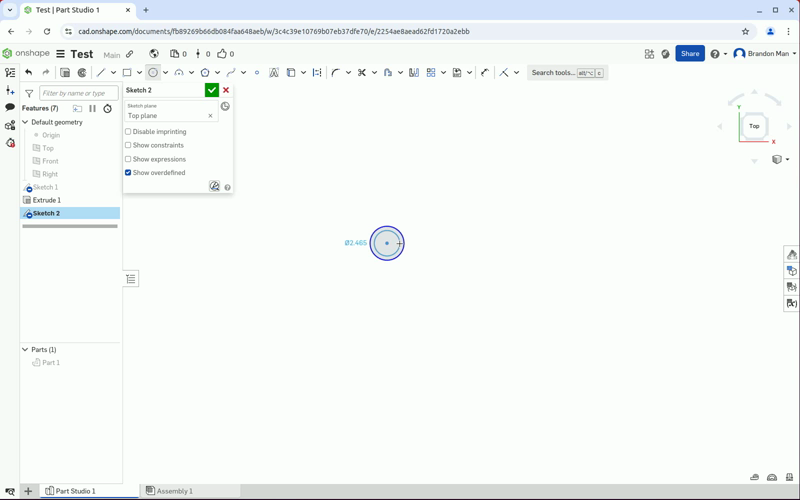
scroll(6)
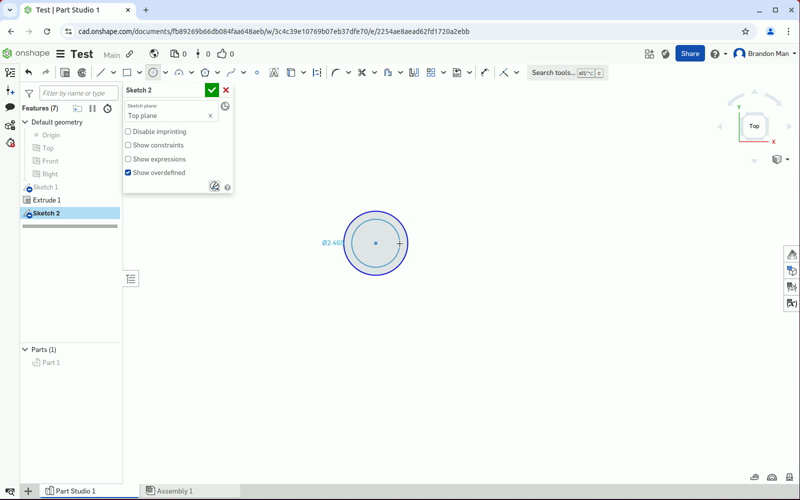
scroll(6)
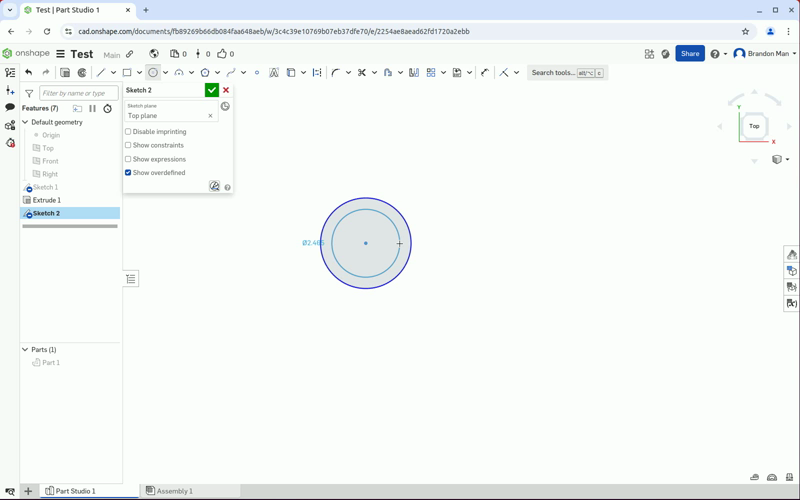
scroll(6)
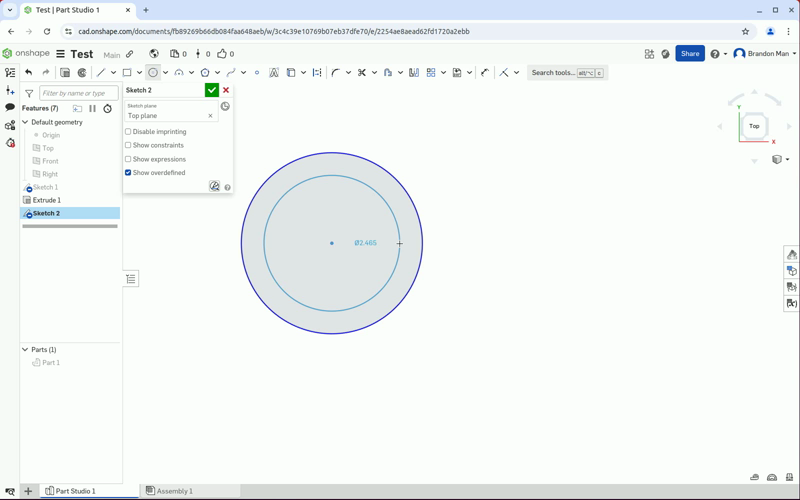
click(399, 243)
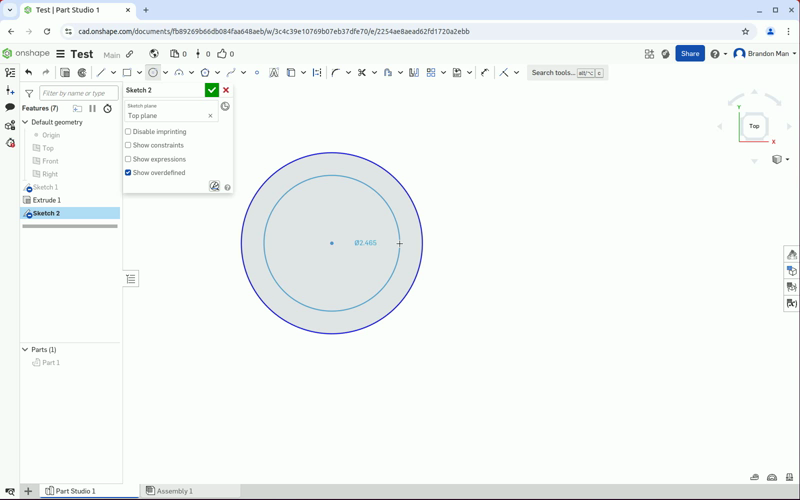
scroll(-6)
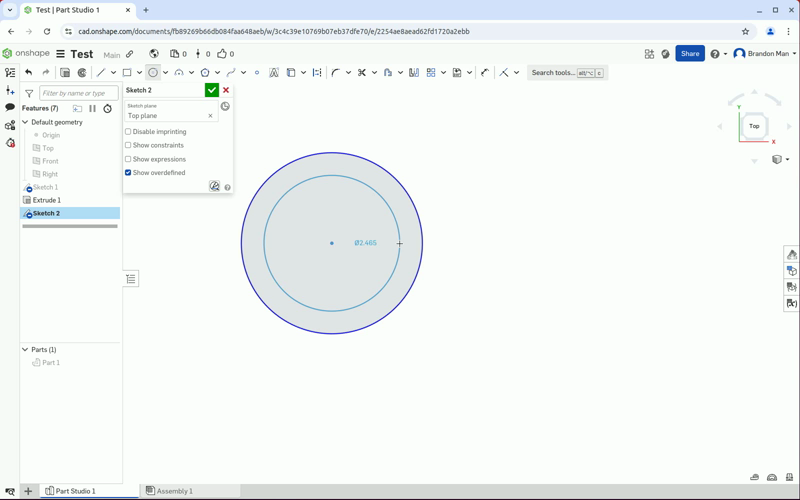
scroll(-6)
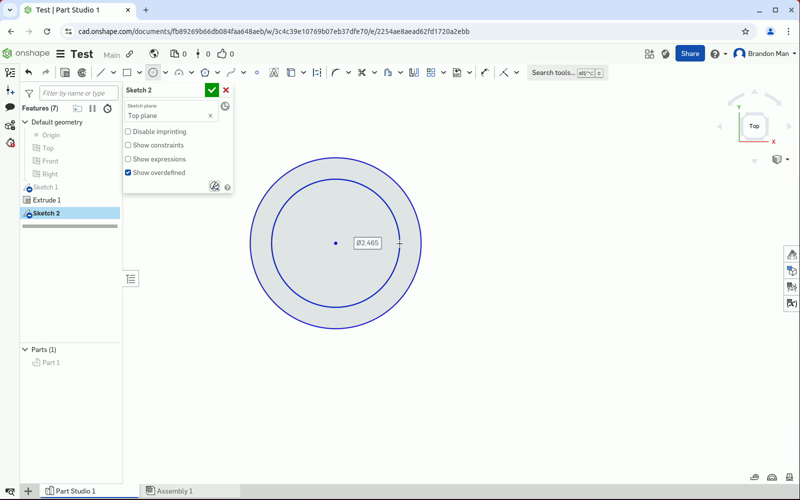
scroll(-6)
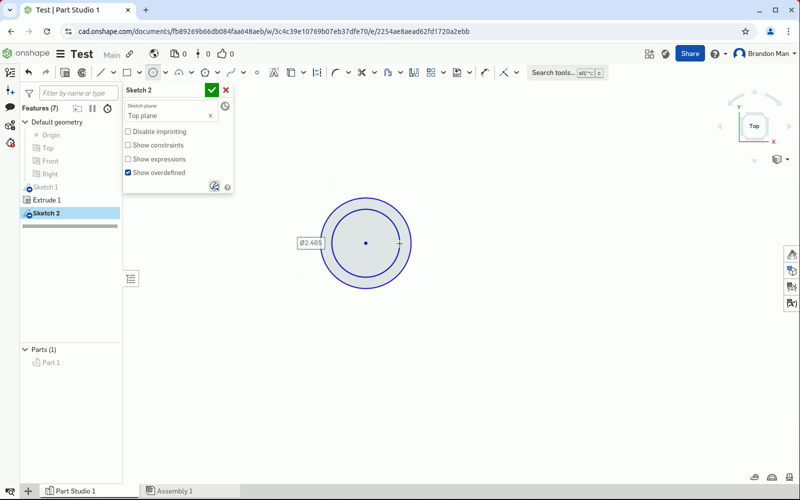
scroll(-6)
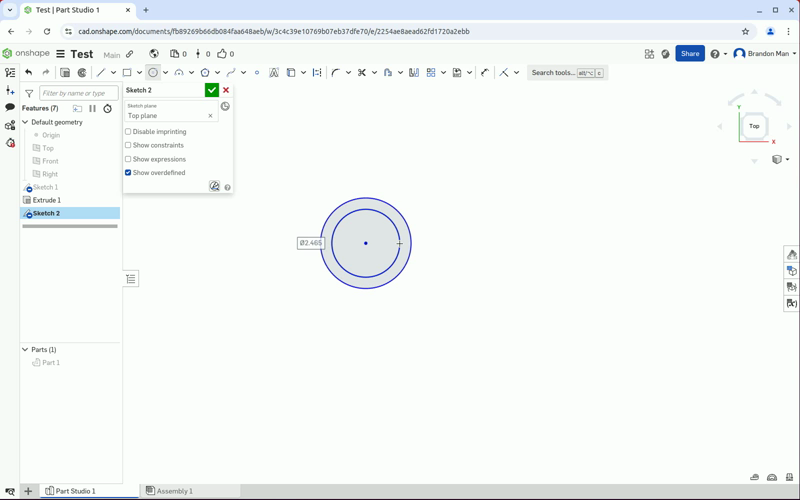
scroll(-6)
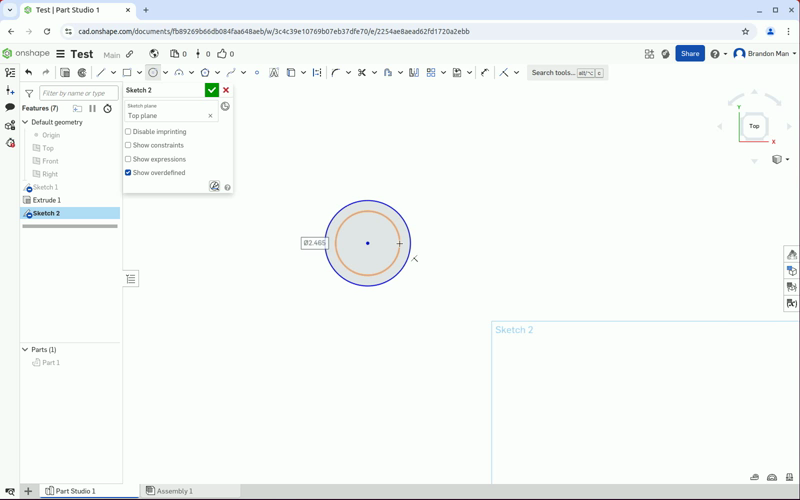
scroll(-6)
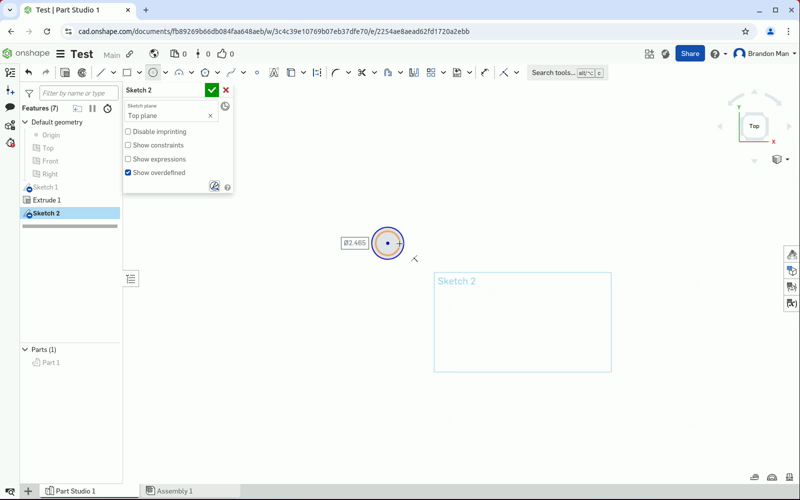
scroll(-6)
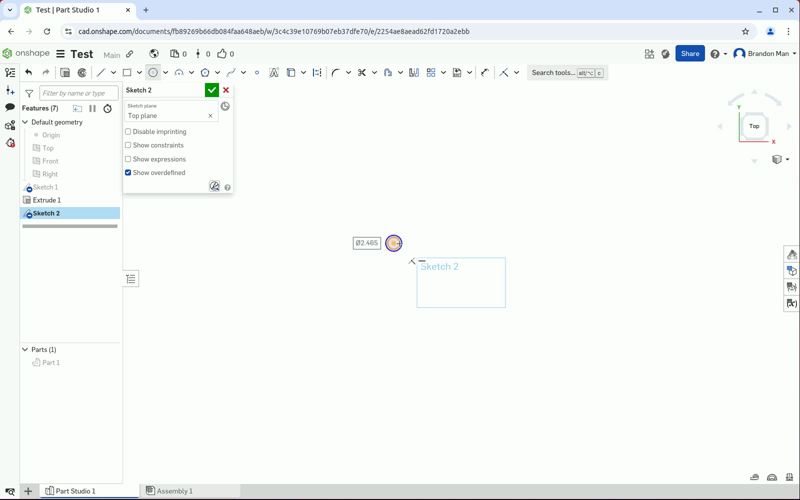
key(esc)
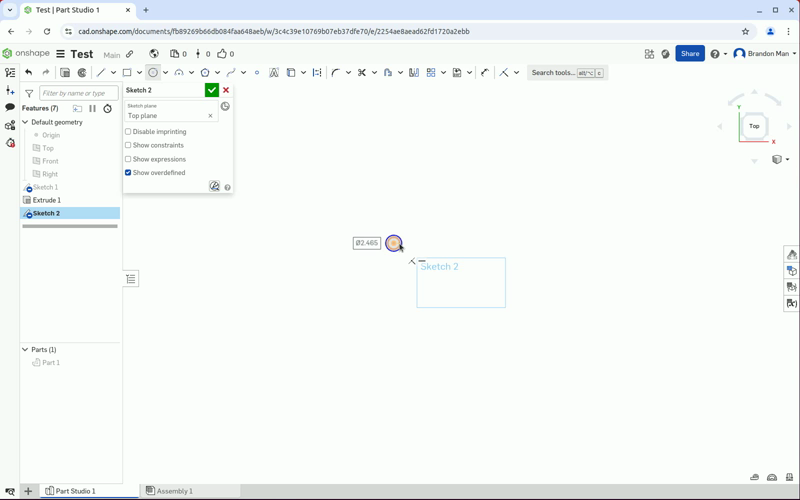
mouse_move(386, 240)
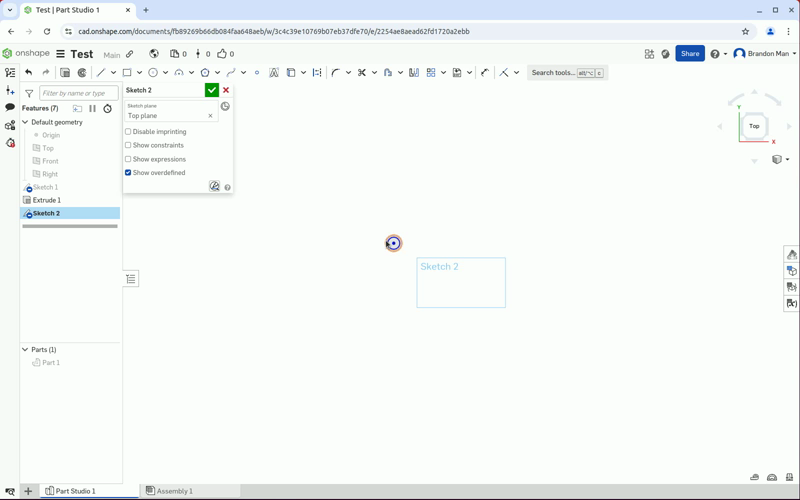
scroll(6)
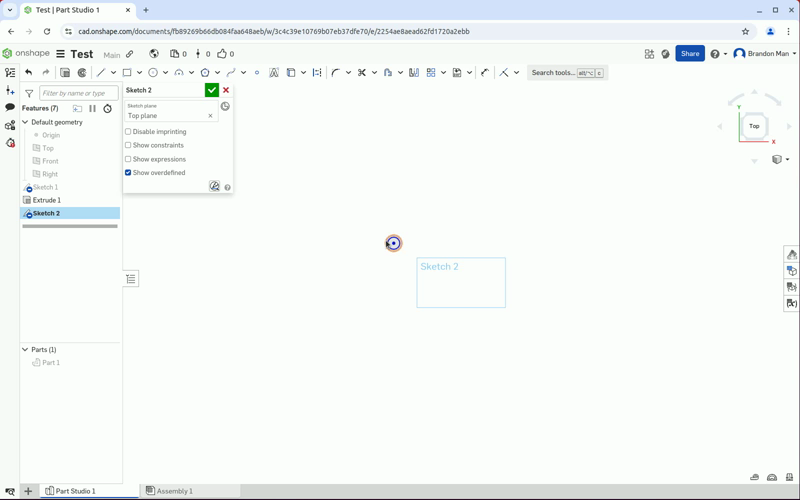
scroll(6)
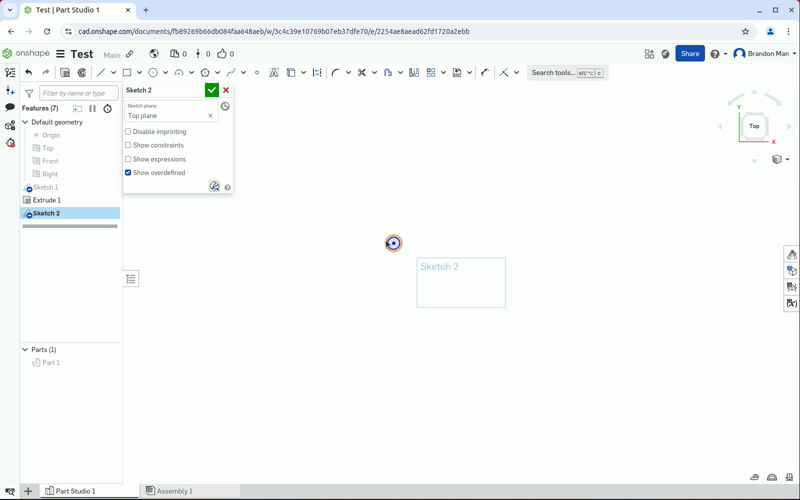
scroll(6)
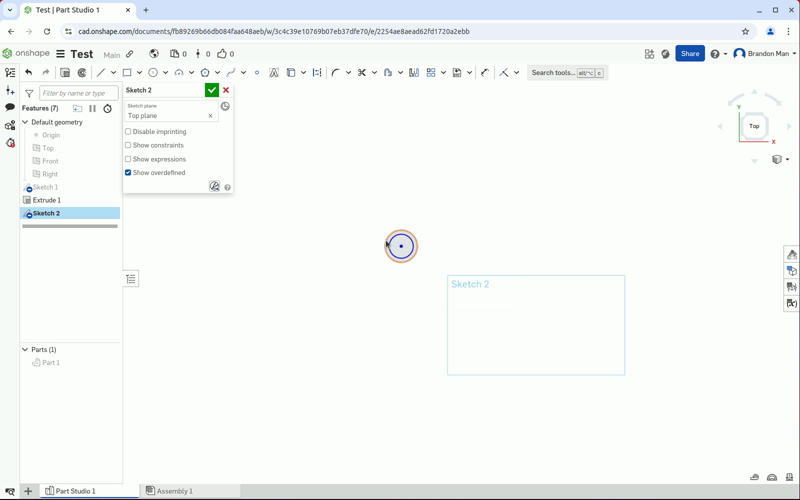
scroll(6)
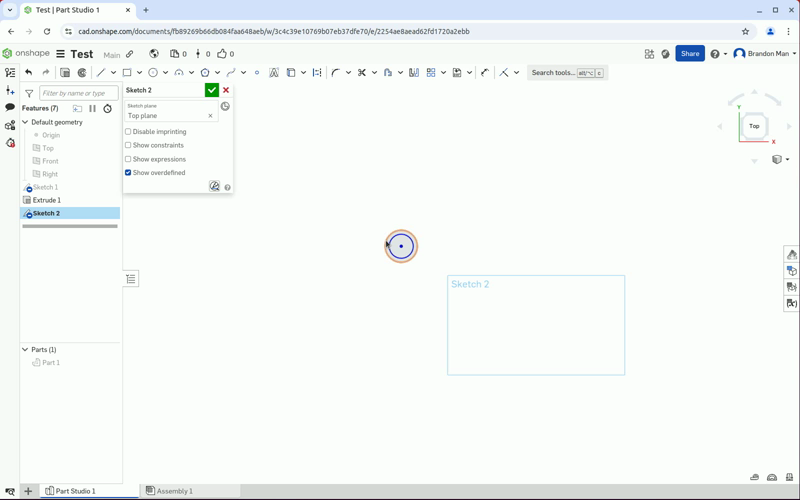
scroll(6)
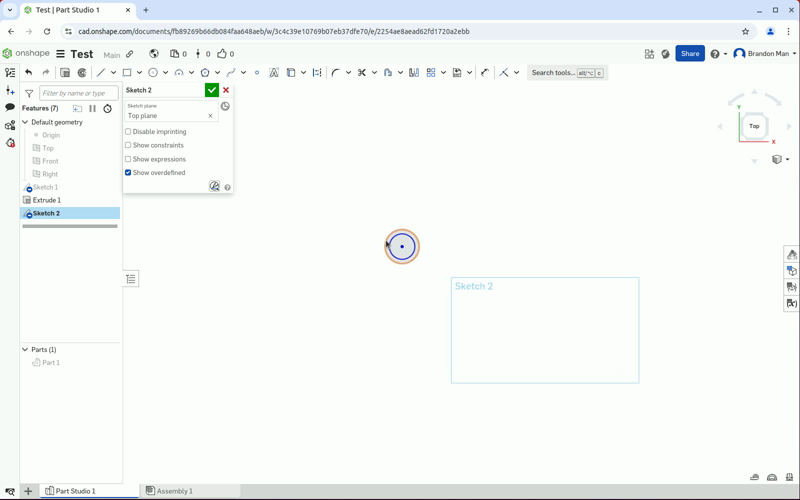
scroll(6)
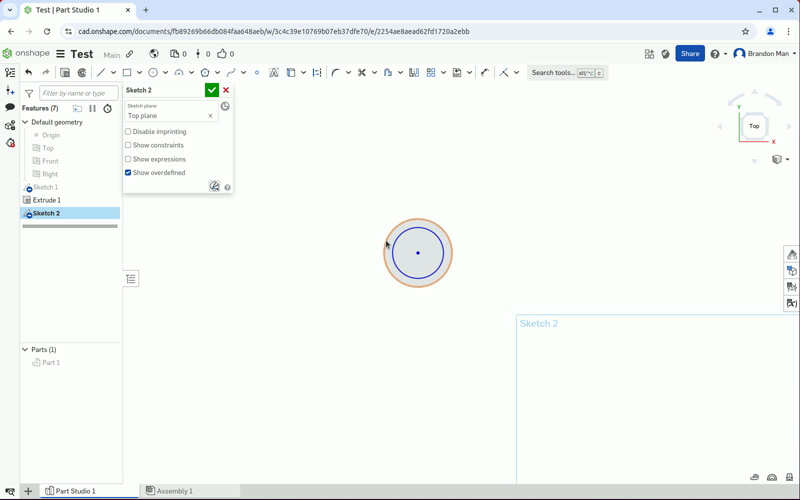
scroll(6)
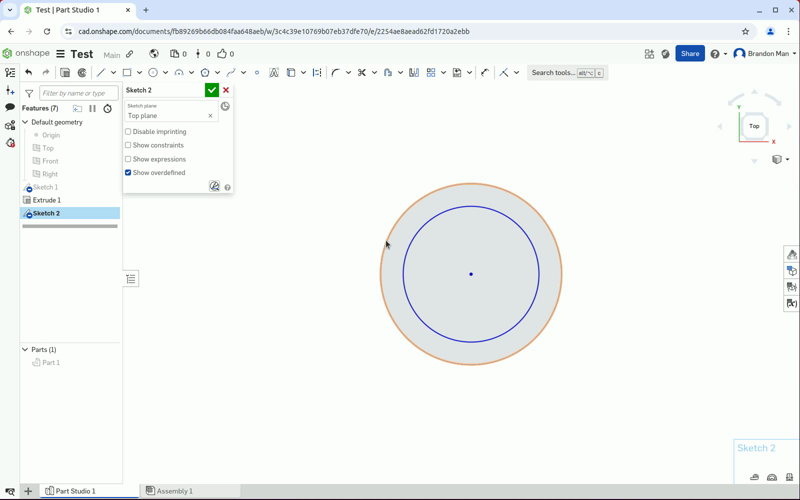
click(386, 240)
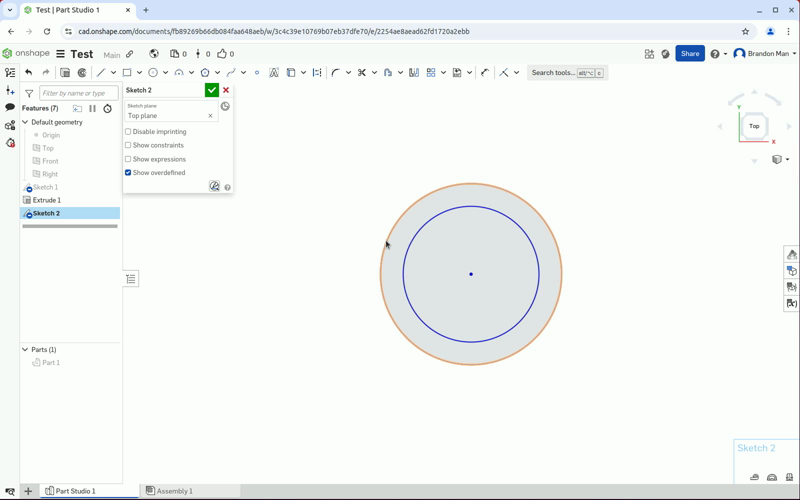
scroll(-6)
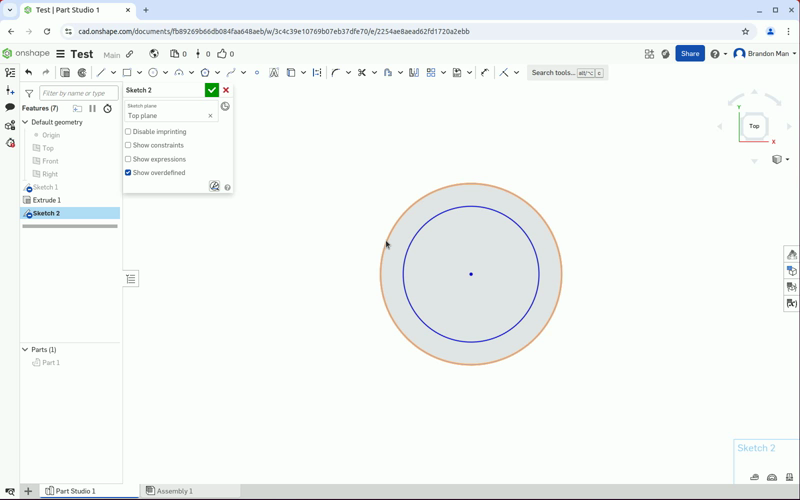
scroll(-6)
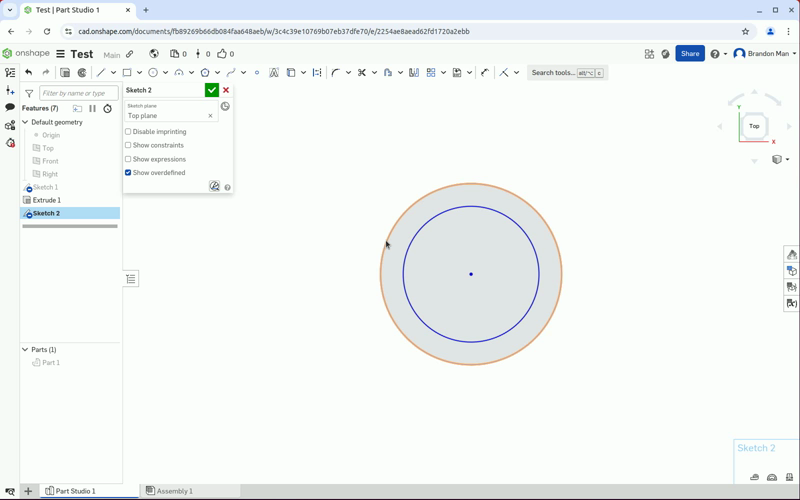
scroll(-6)
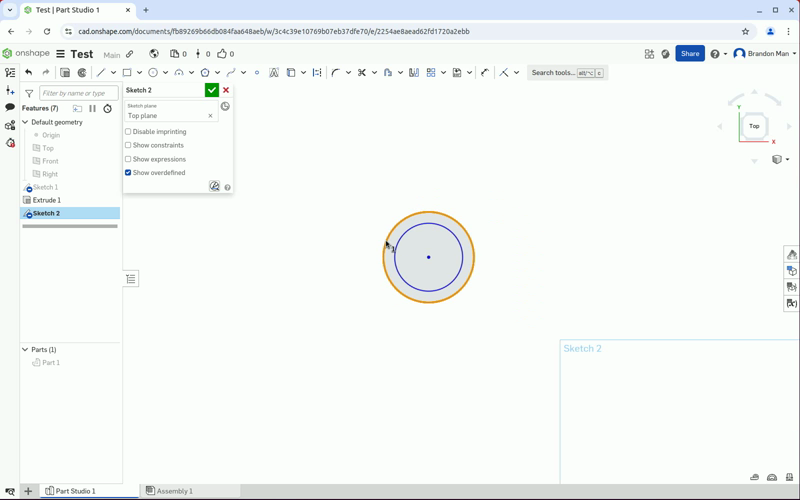
scroll(-6)
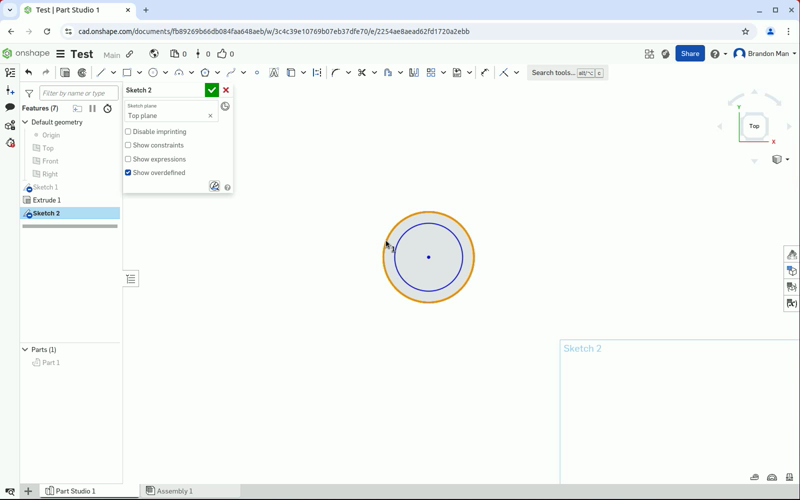
scroll(-6)
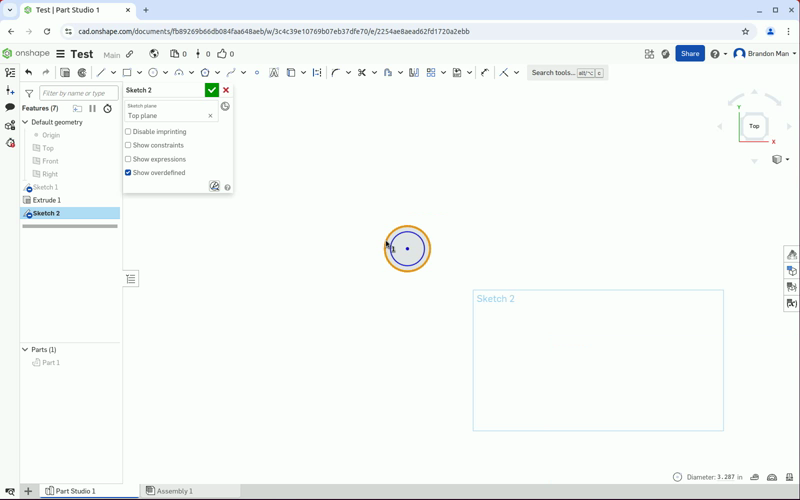
scroll(-6)
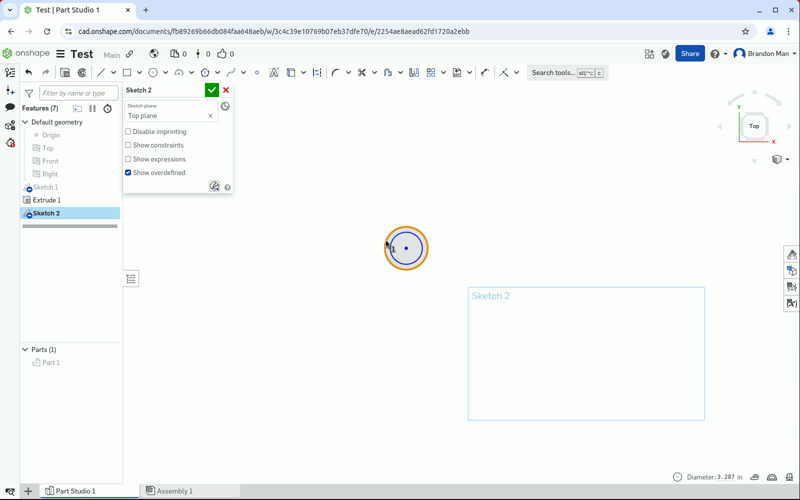
scroll(-6)
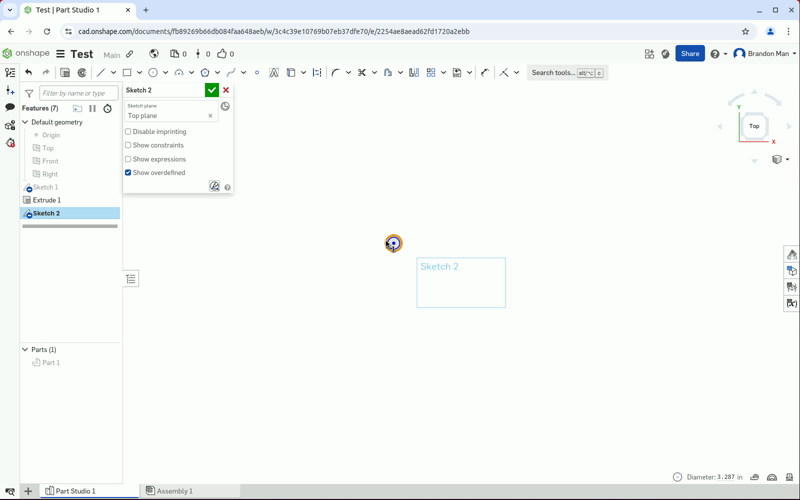
mouse_move(73, 352)
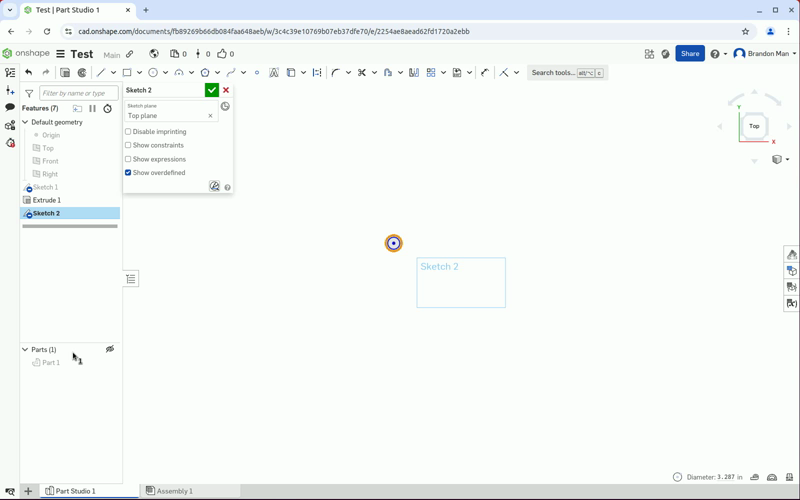
key(shift+y)
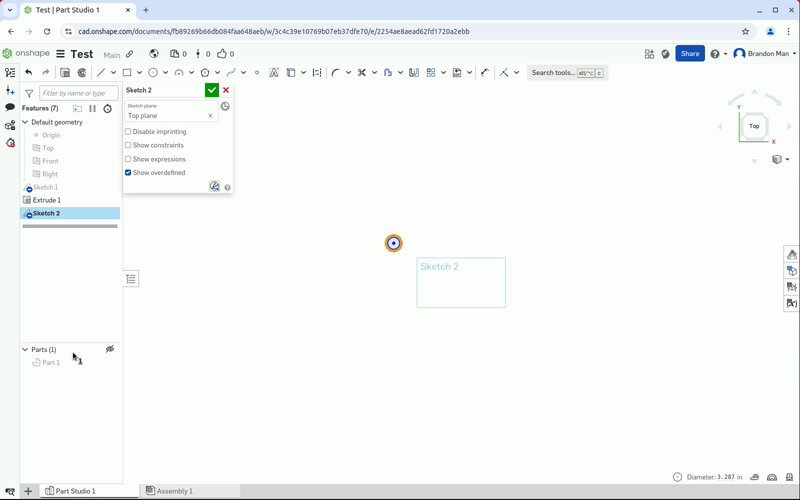
key(shift+e)
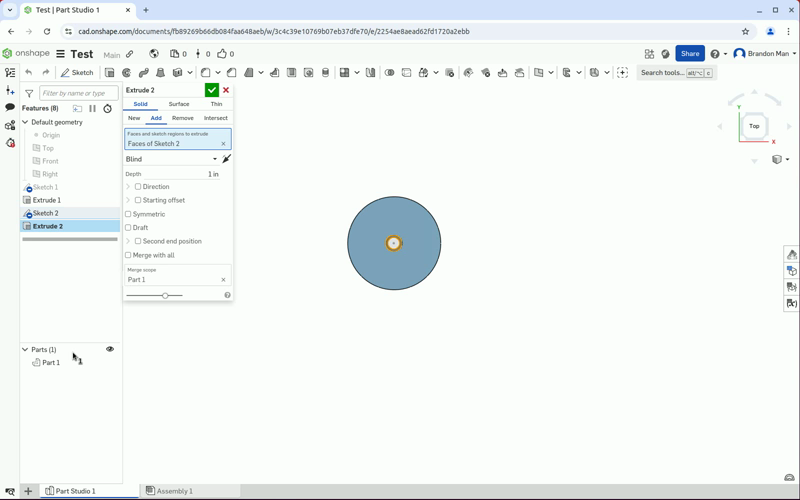
mouse_move(143, 106)
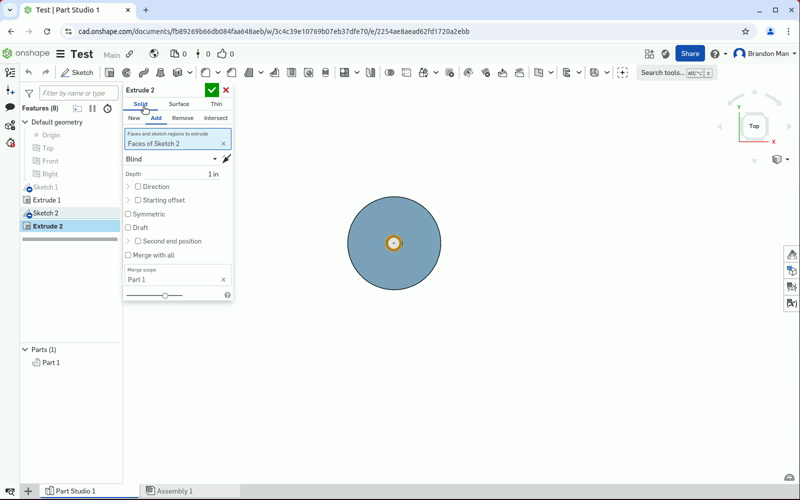
click(143, 106)
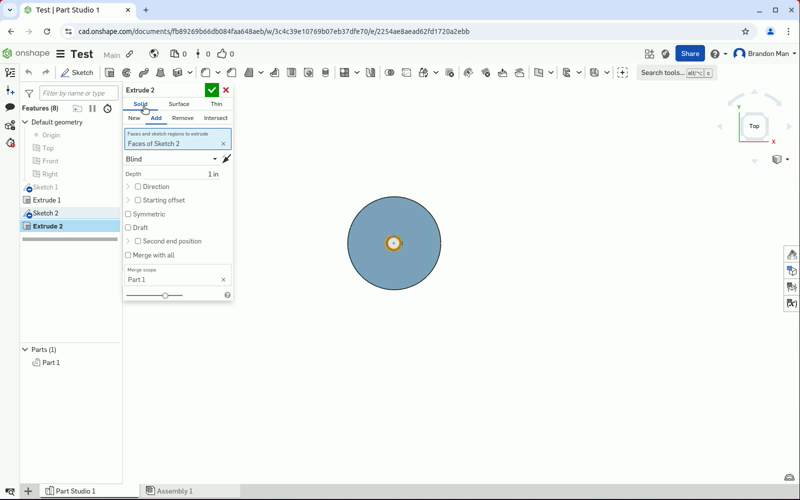
mouse_move(137, 120)
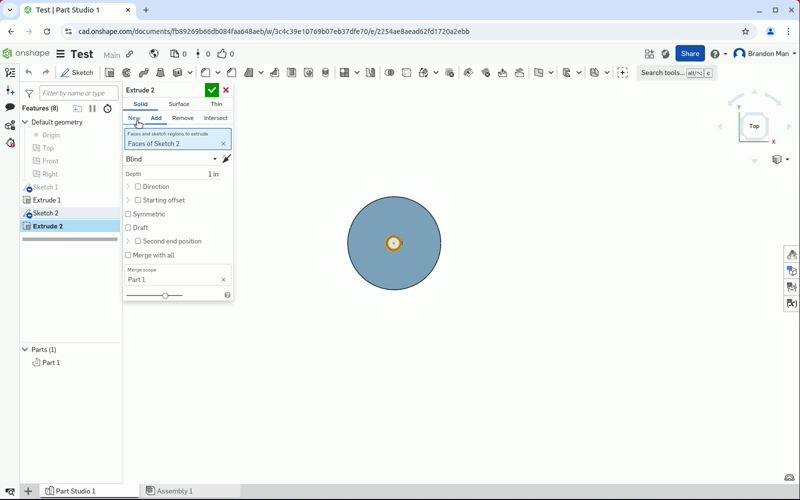
click(137, 120)
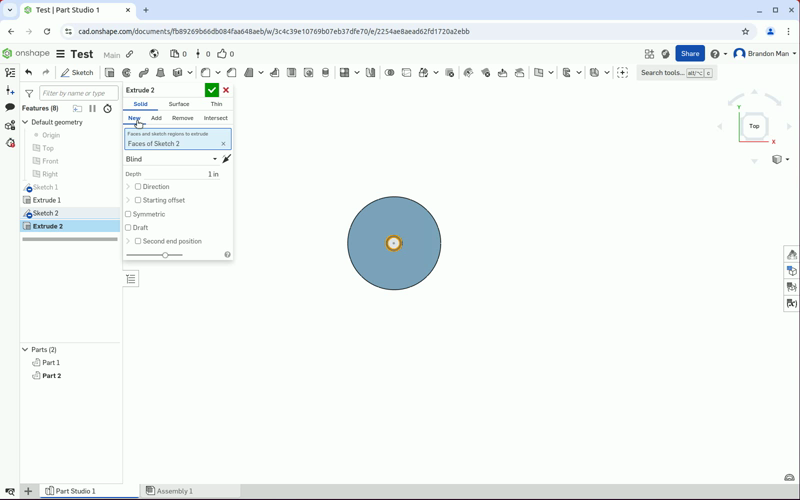
key(tab, 4)
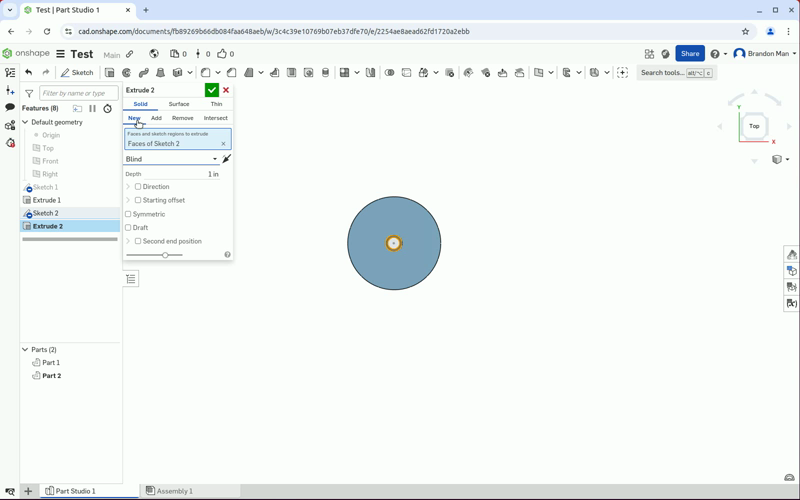
text(3.851)
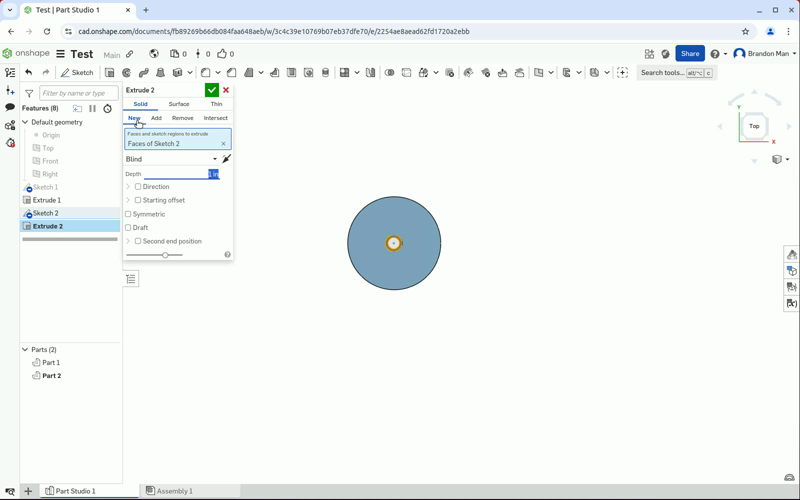
key(enter)
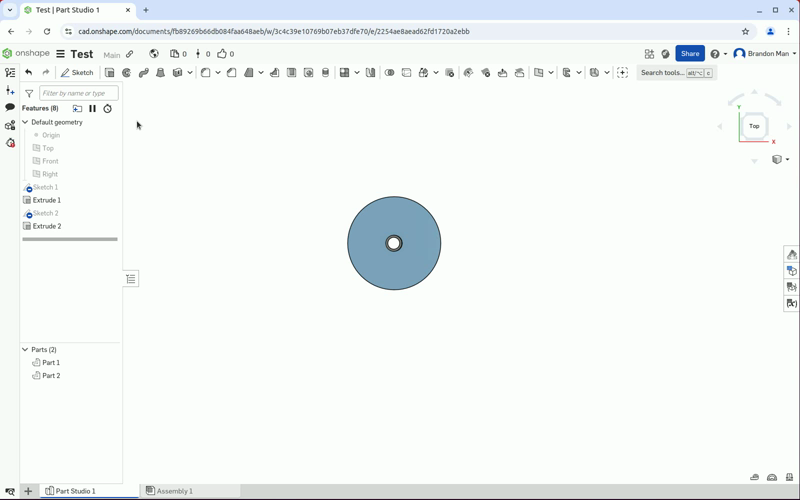
key(shift+h)
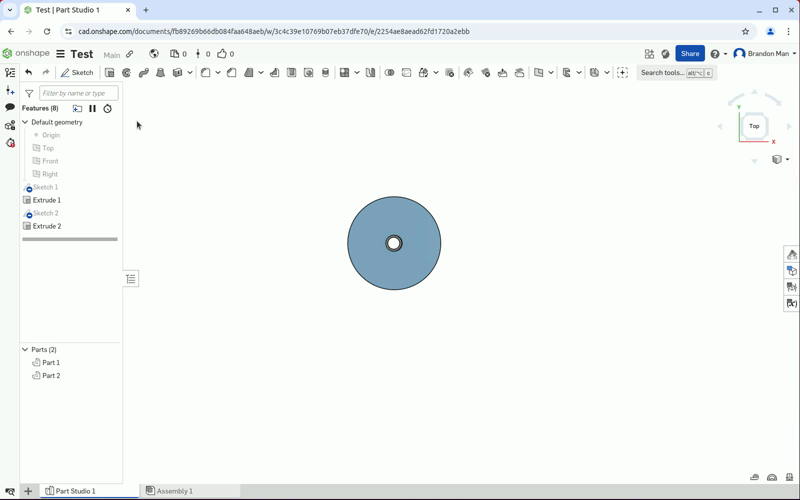
key(shift+h)
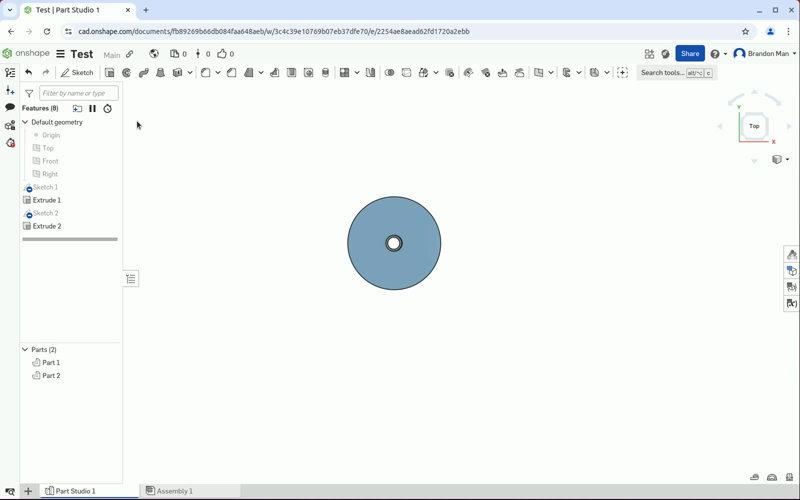
key(shift+7)
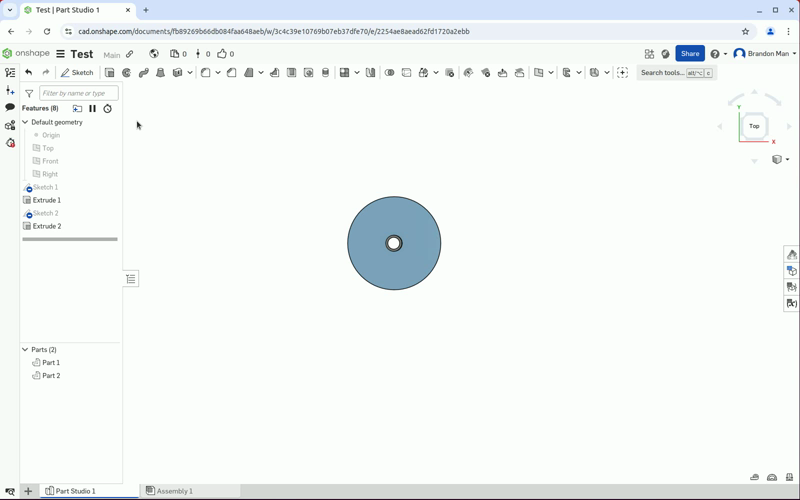
key(up, 3)
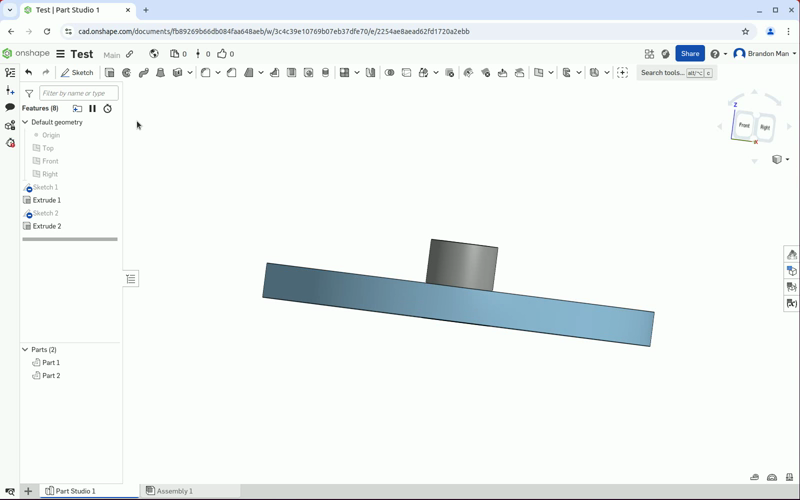
key(left, 3)
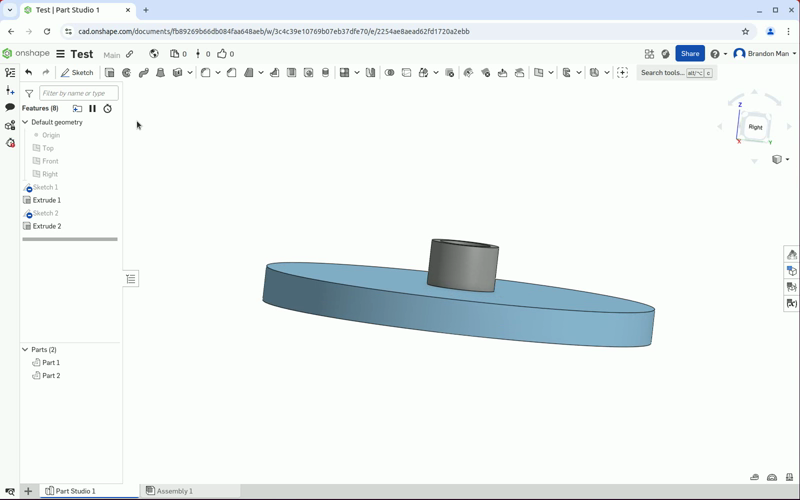
key(right, 3)
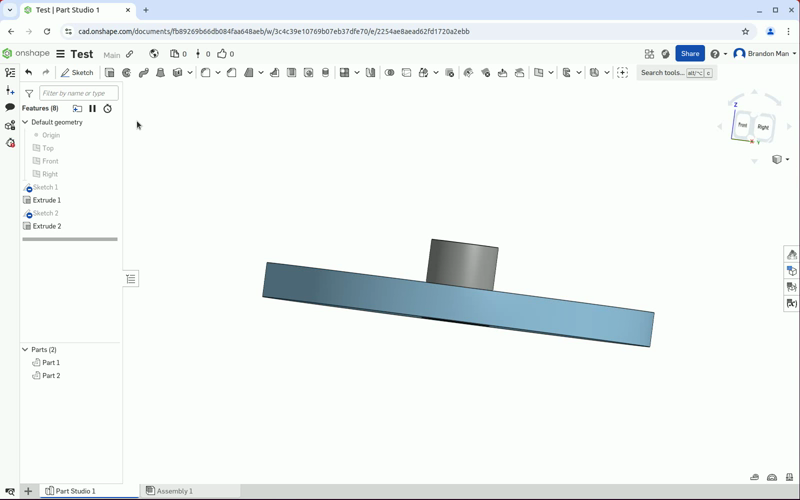
key(down, 3)
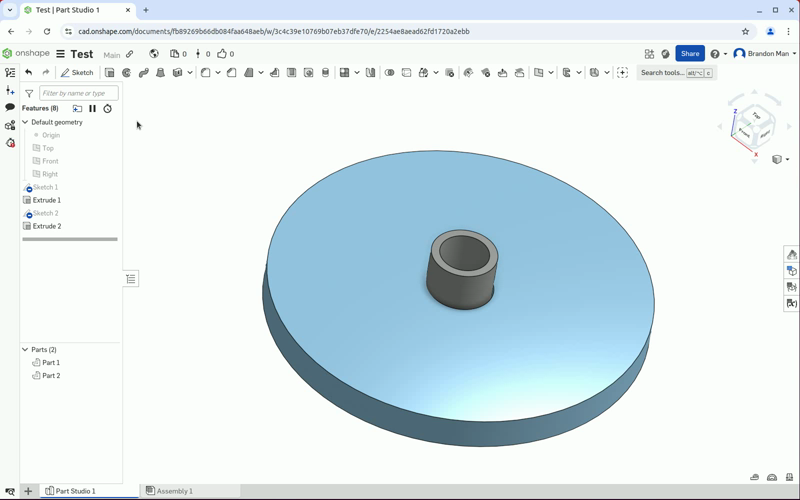
mouse_move(73, 189)
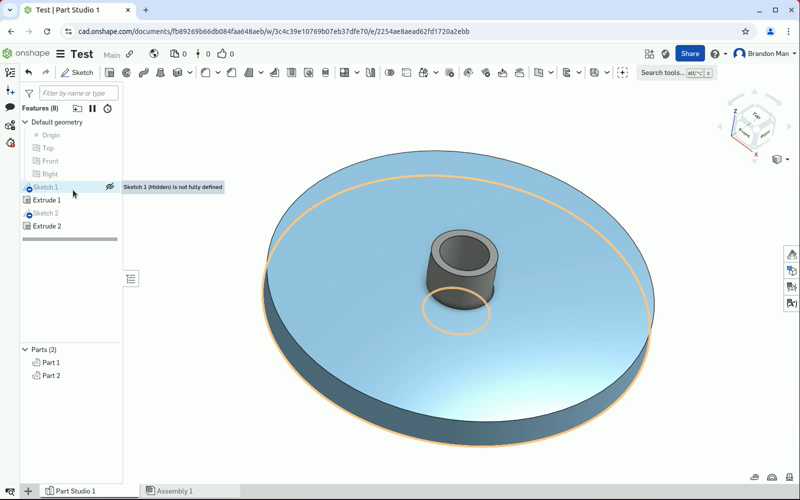
click(73, 189)